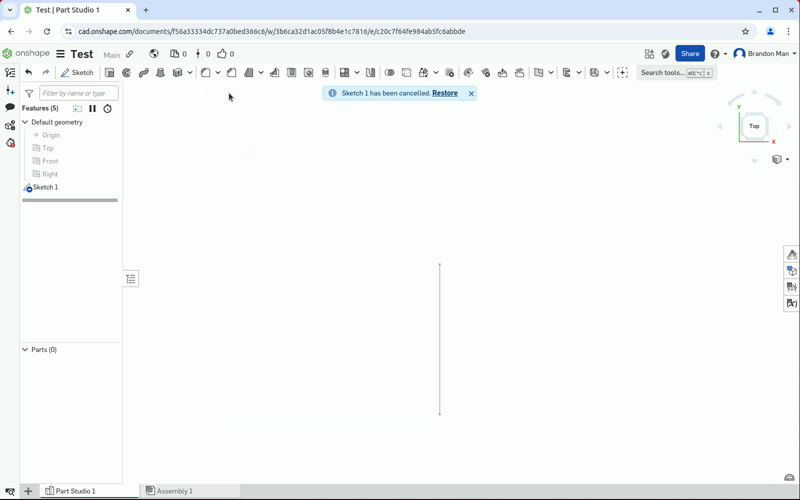
key(shift+h)
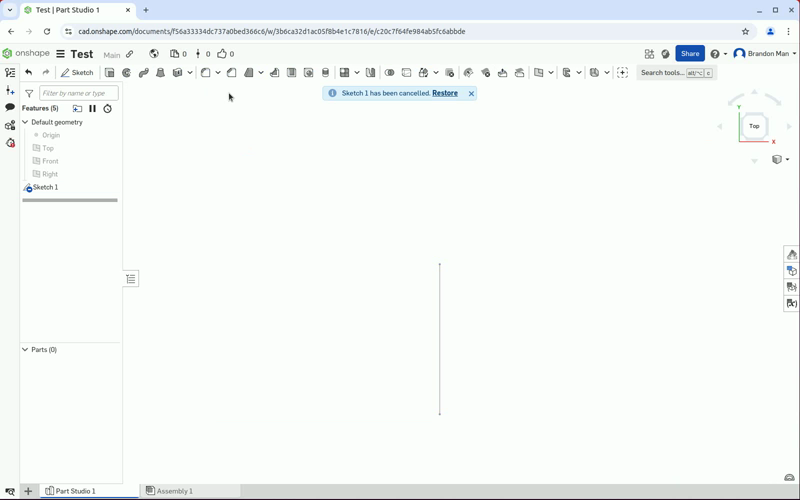
key(shift+s)
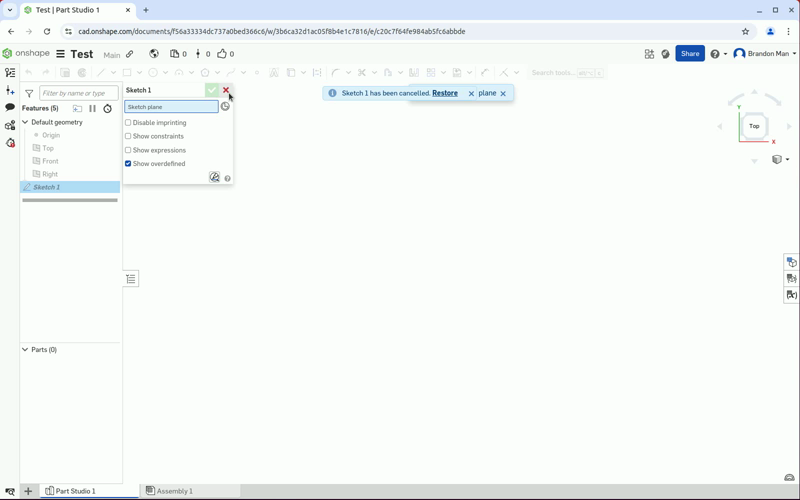
mouse_move(73, 150)
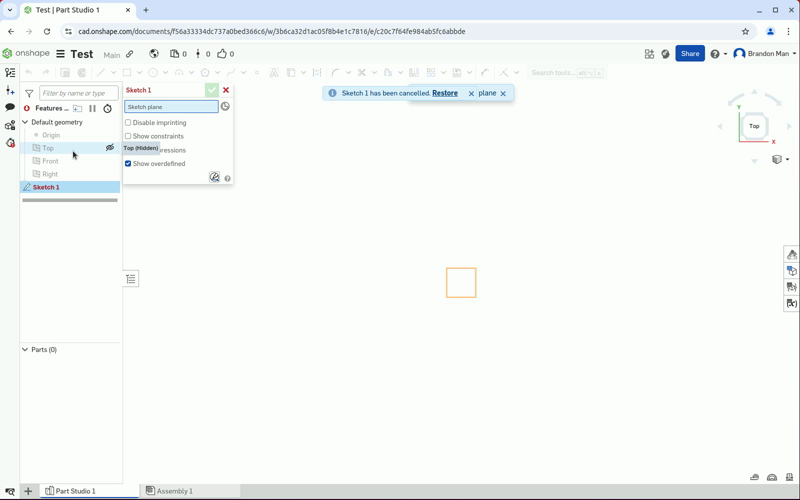
click(73, 150)
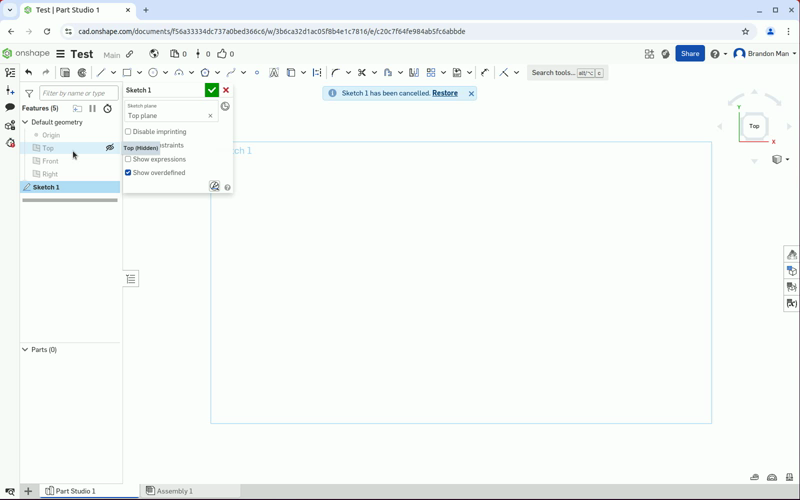
mouse_move(73, 352)
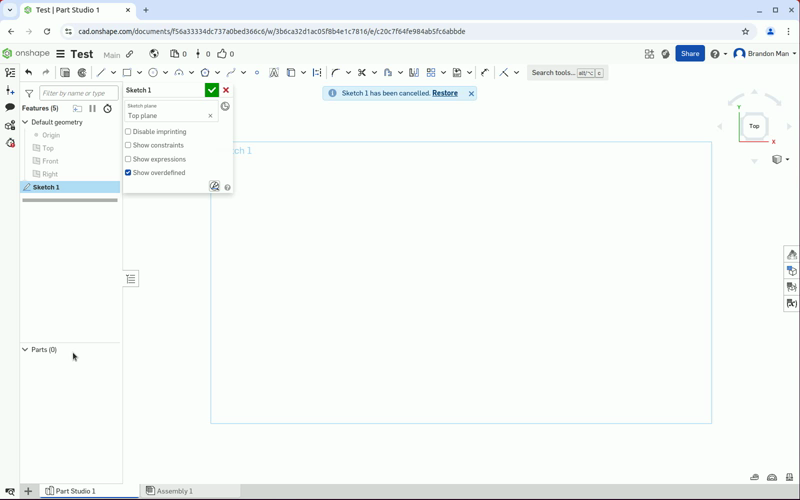
key(y)
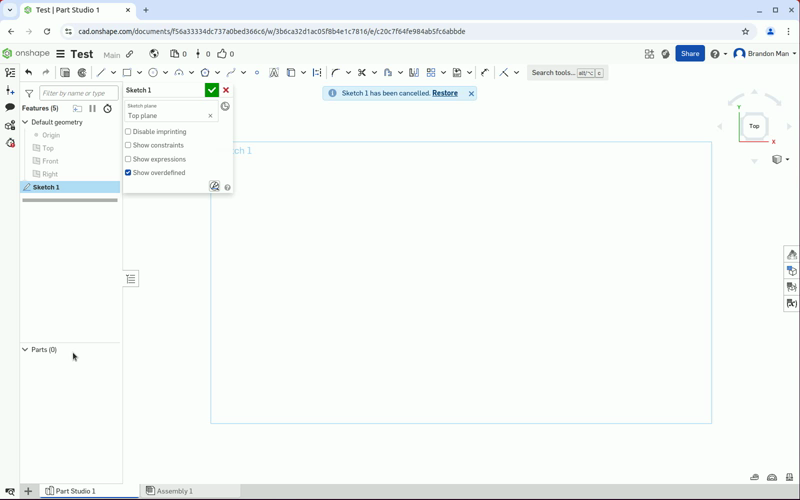
key(c)
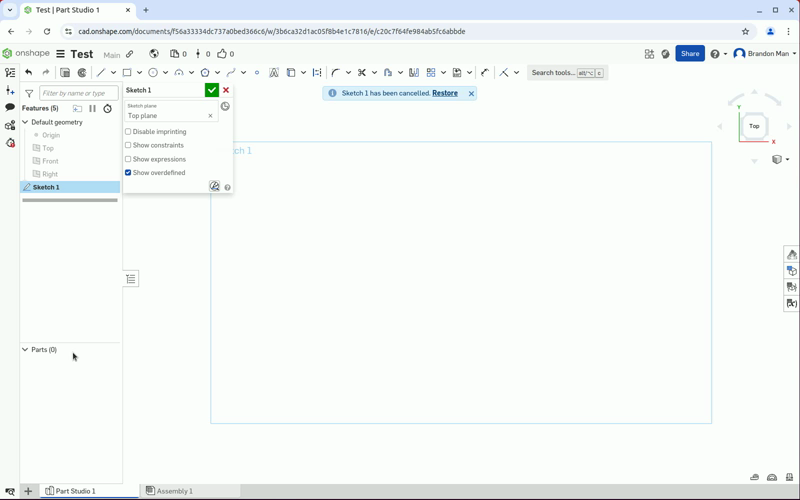
key_down(shift)
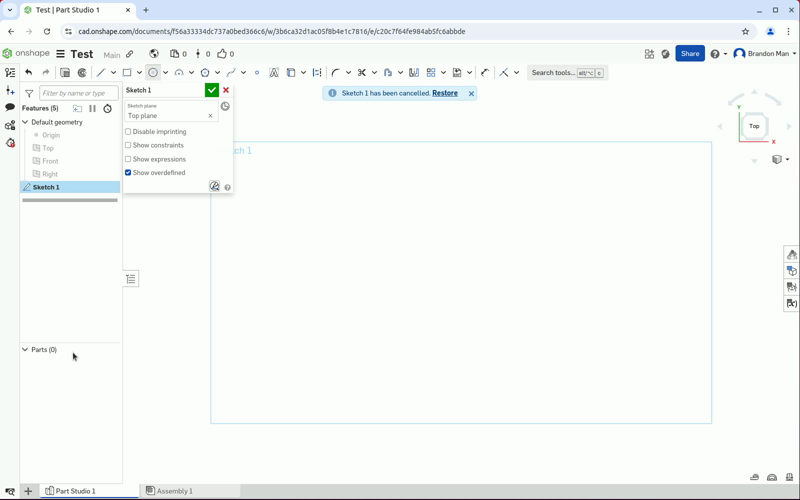
mouse_move(392, 282)
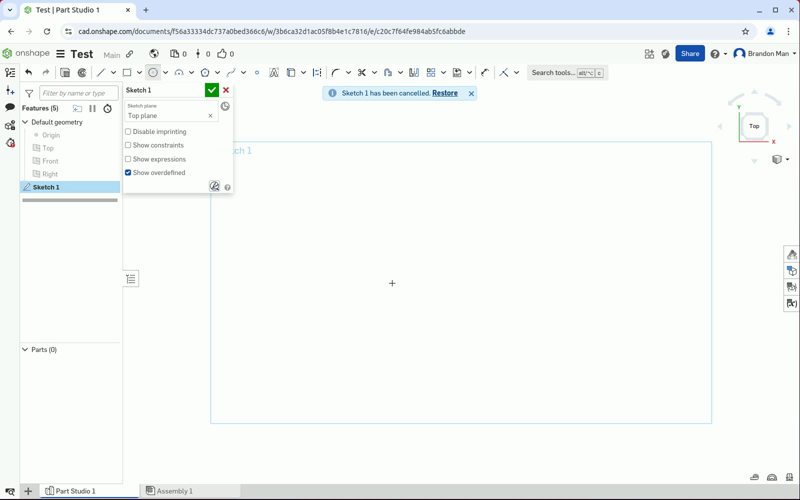
click(392, 282)
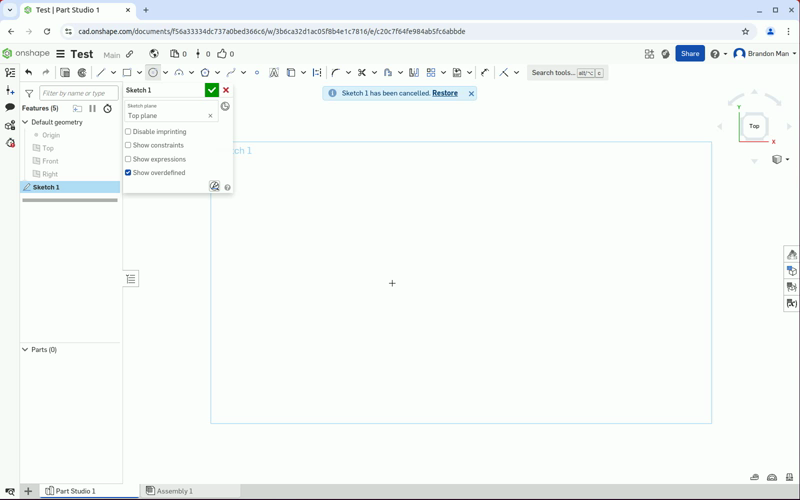
key_up(shift)
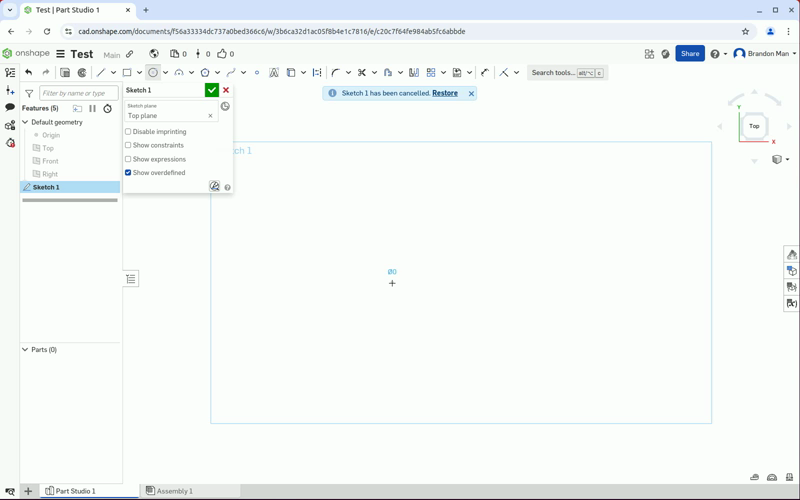
mouse_move(435, 282)
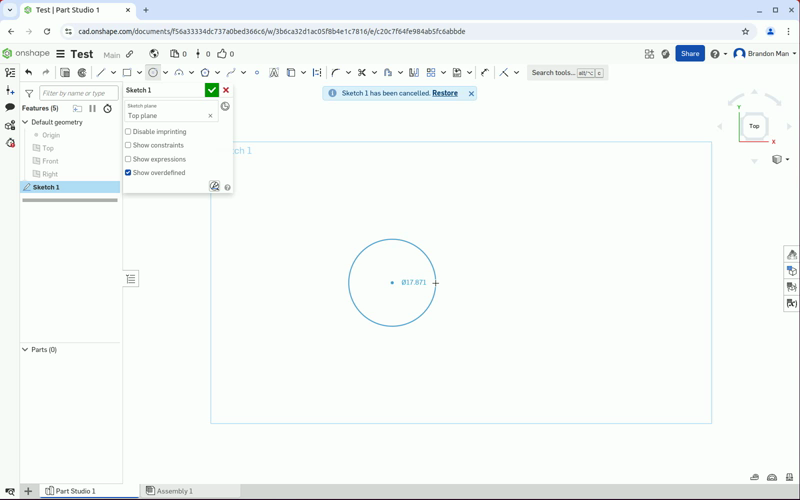
click(435, 282)
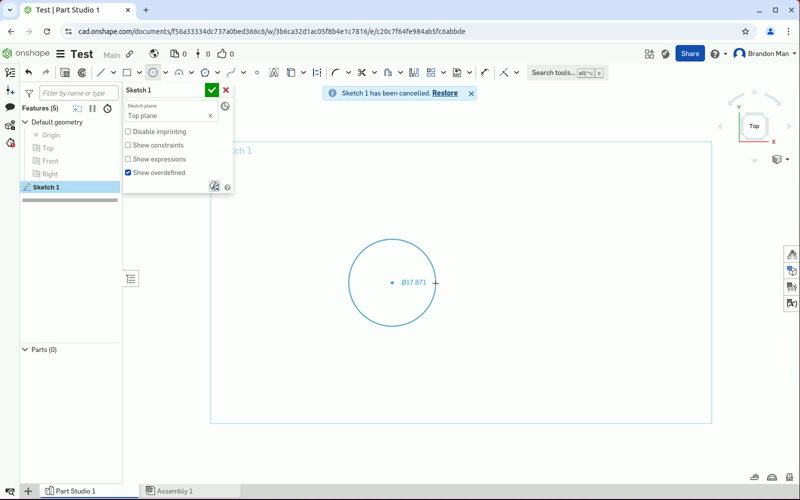
key(esc)
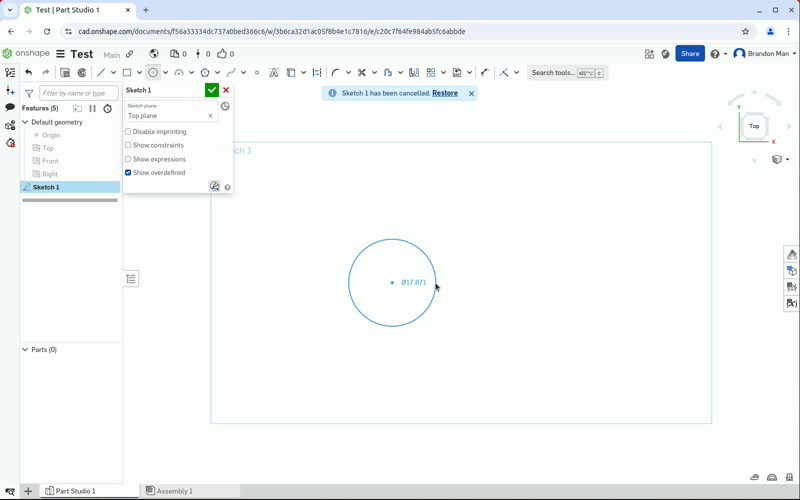
key(c)
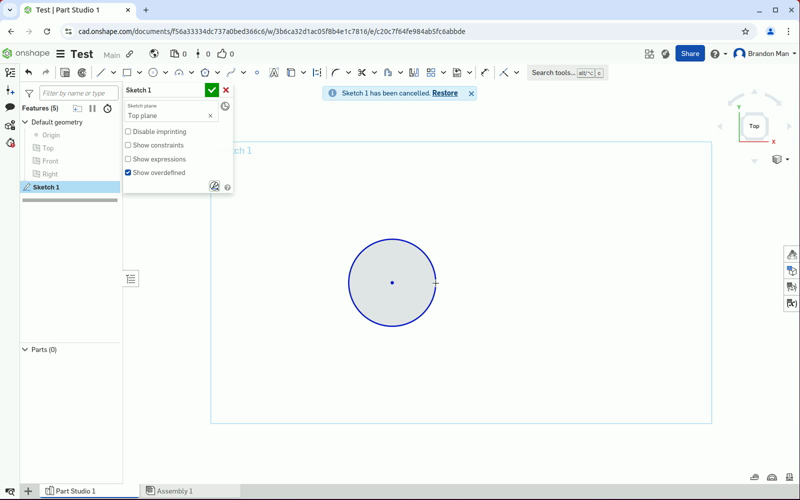
key_down(shift)
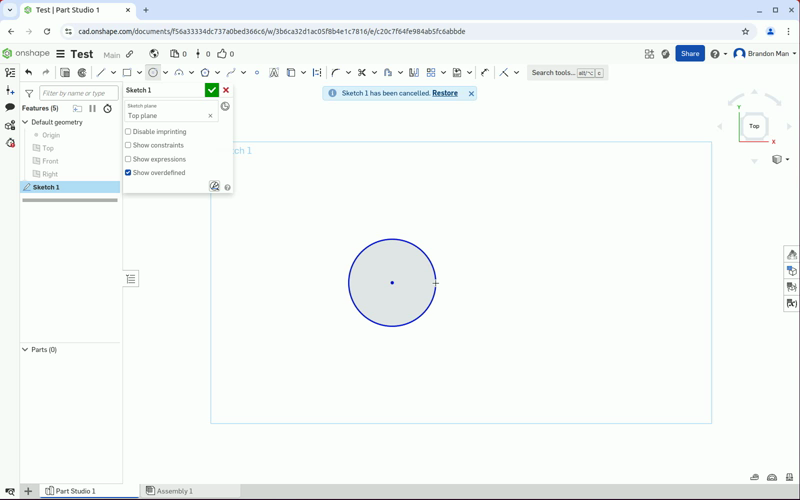
mouse_move(392, 282)
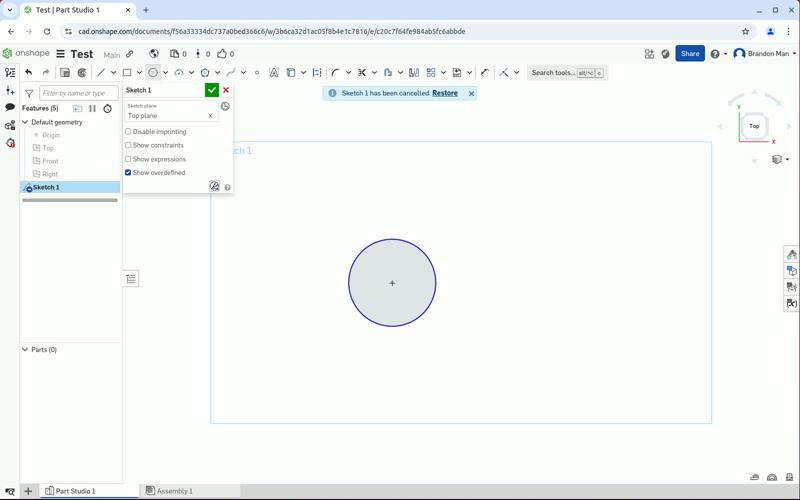
click(392, 282)
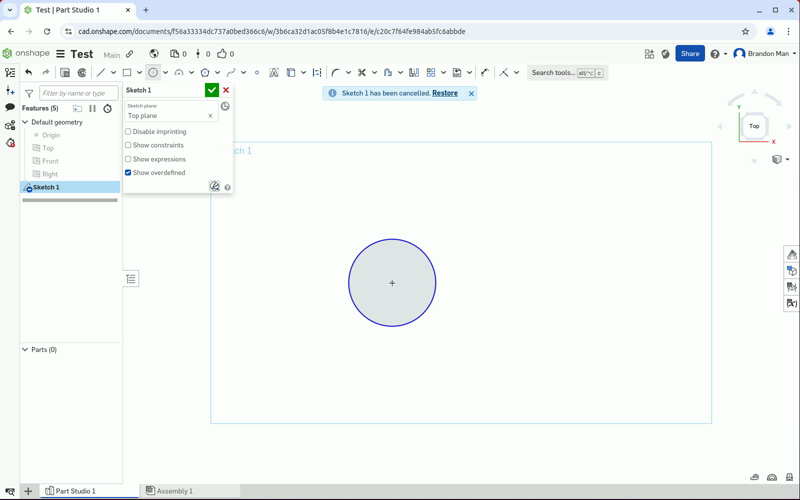
key_up(shift)
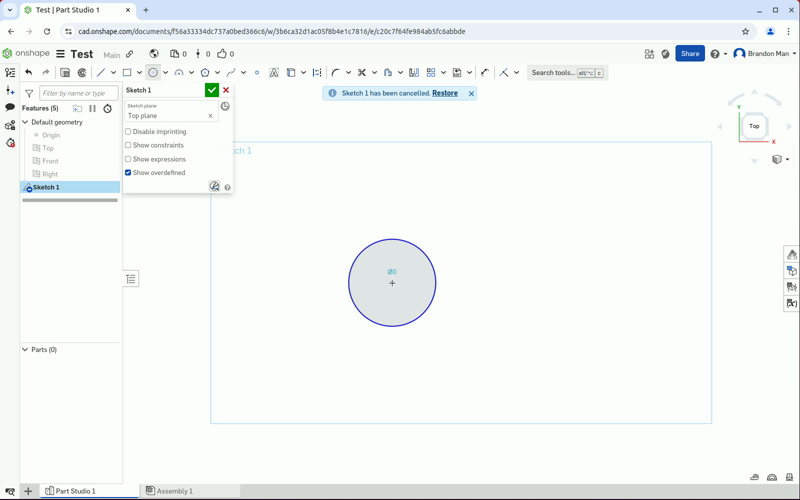
mouse_move(415, 282)
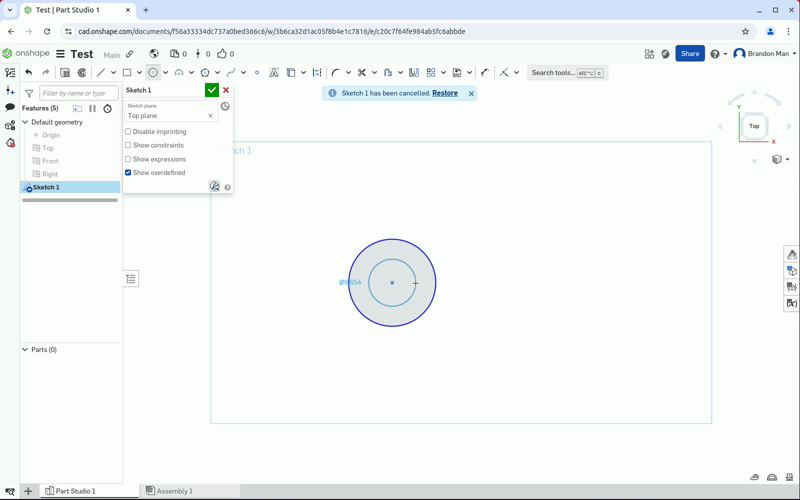
click(415, 282)
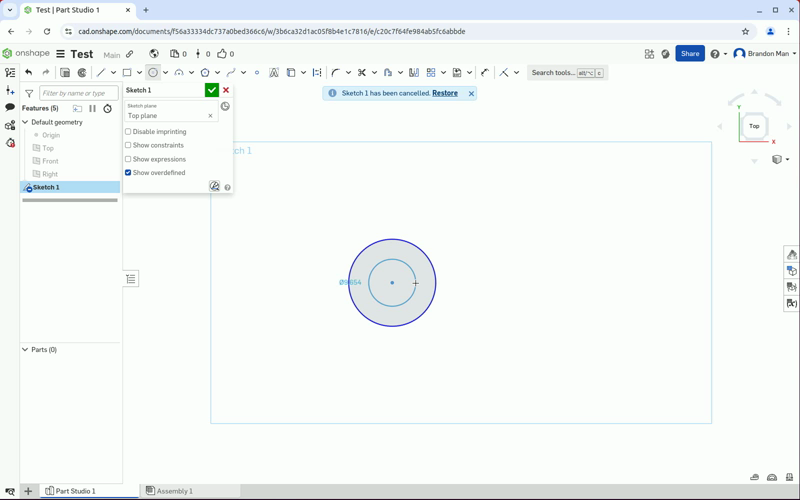
key(esc)
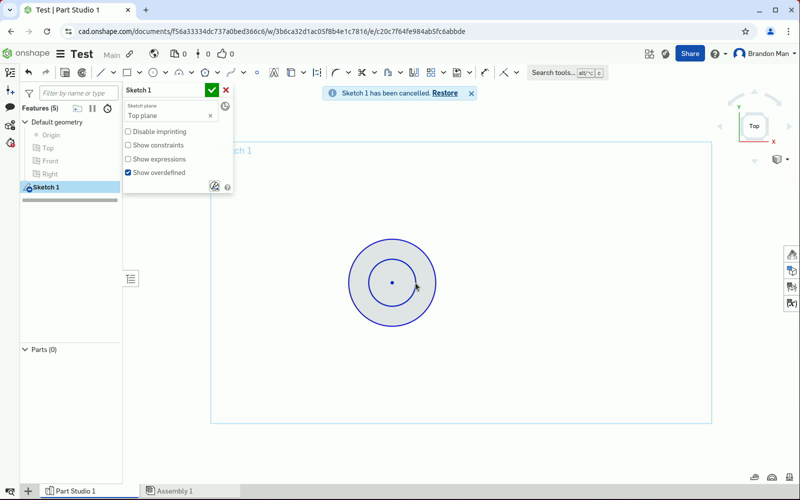
mouse_move(418, 311)
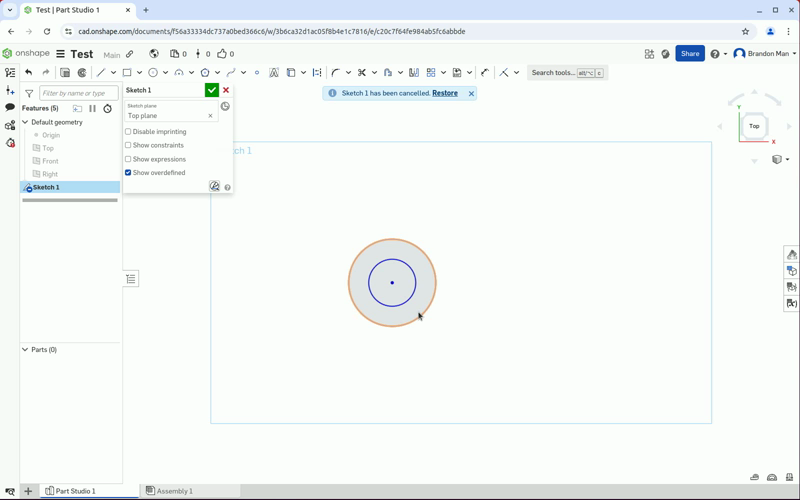
click(418, 311)
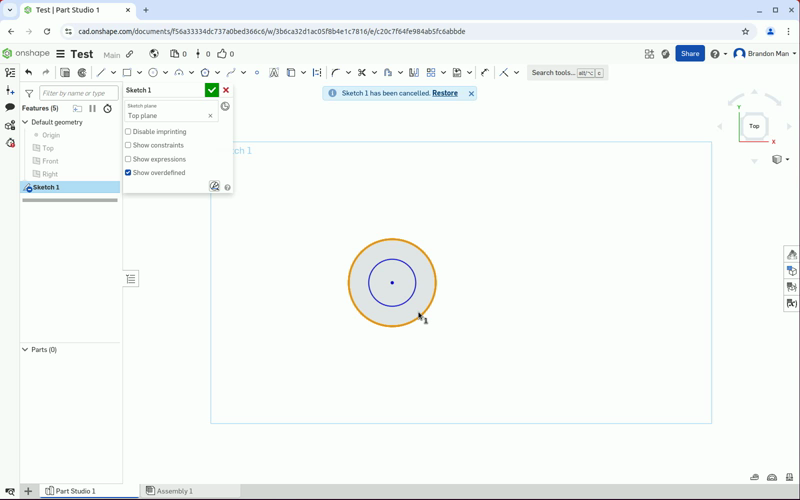
mouse_move(73, 352)
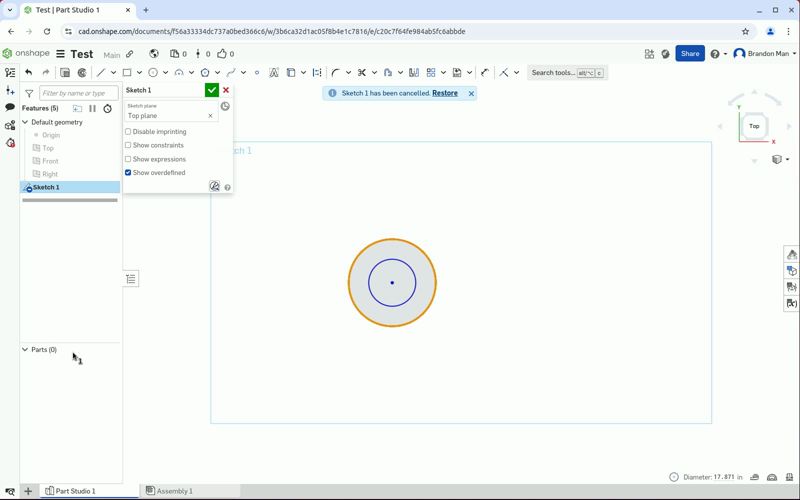
key(shift+y)
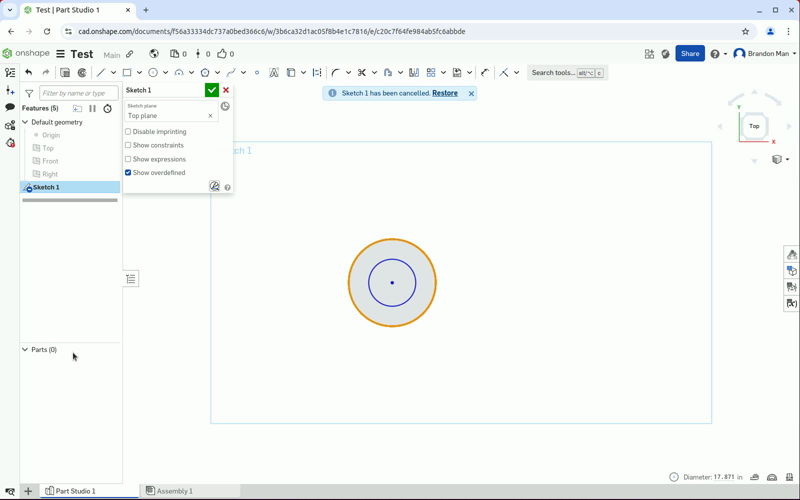
key(shift+e)
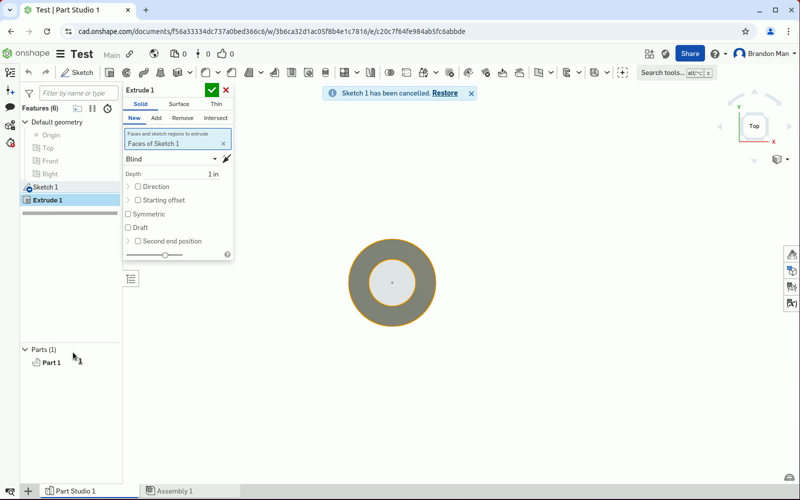
mouse_move(143, 106)
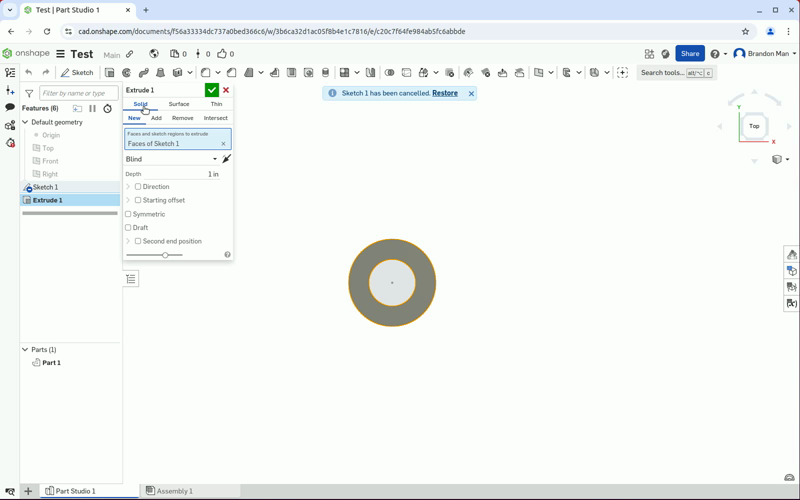
click(143, 106)
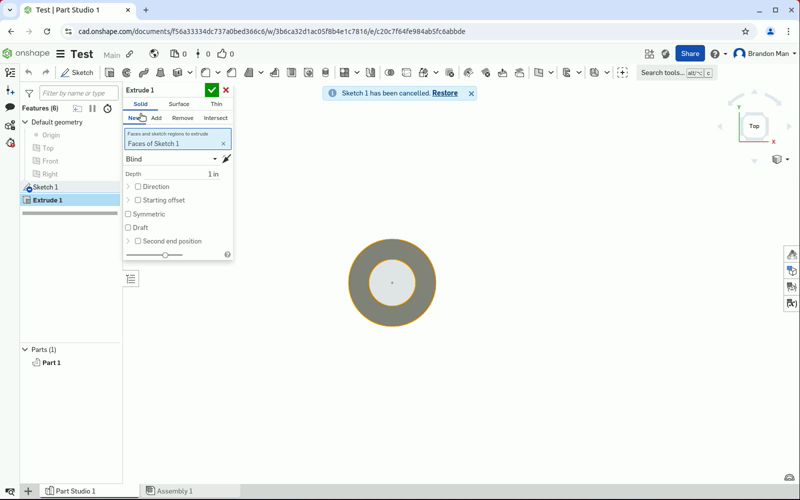
mouse_move(137, 120)
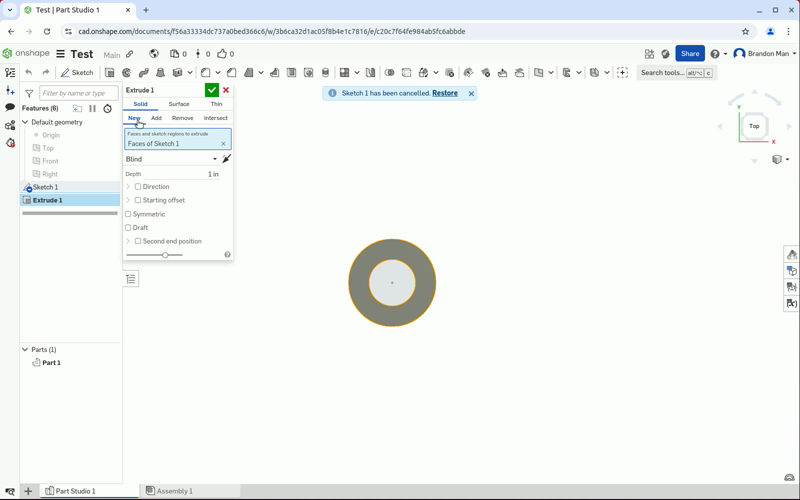
click(137, 120)
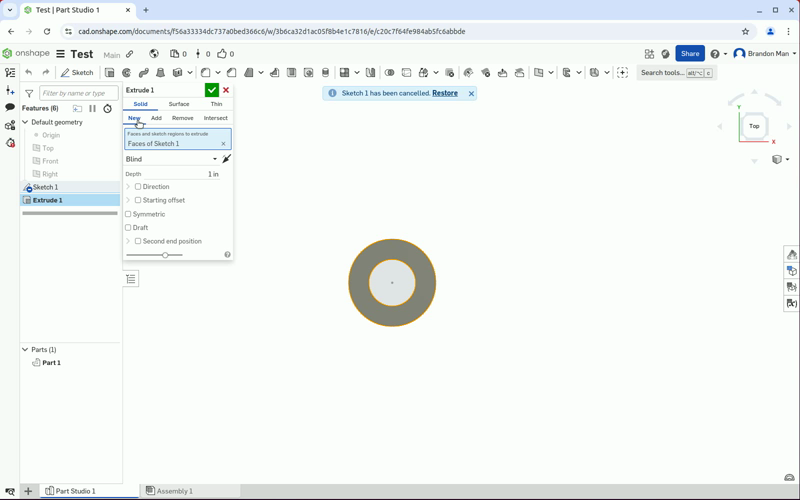
key(tab, 4)
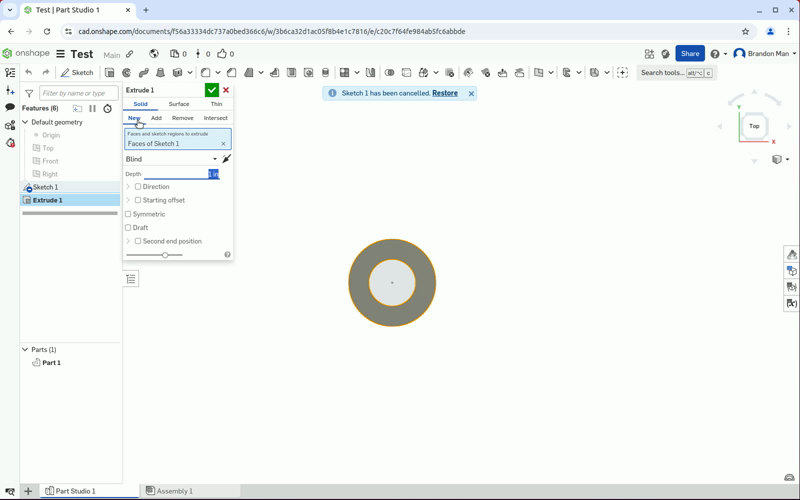
text(7.703)
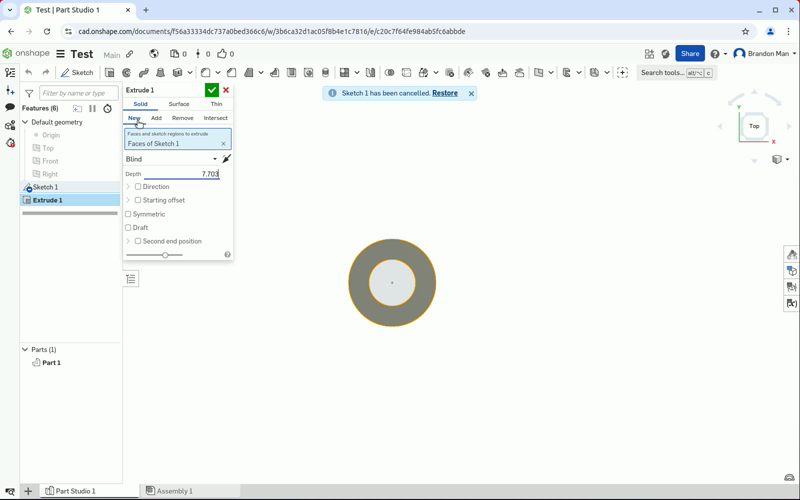
key(enter)
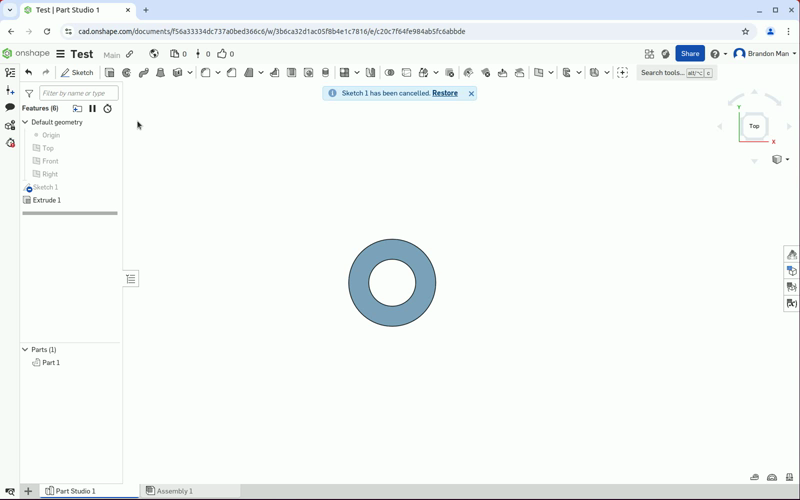
key(shift+h)
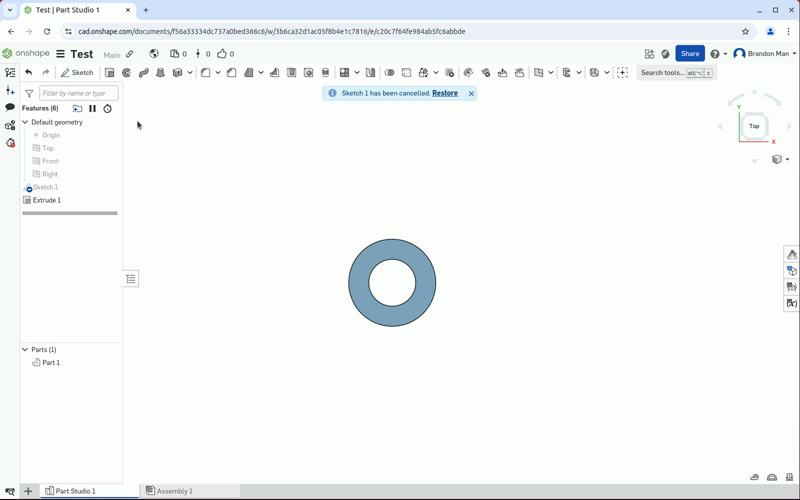
key(shift+h)
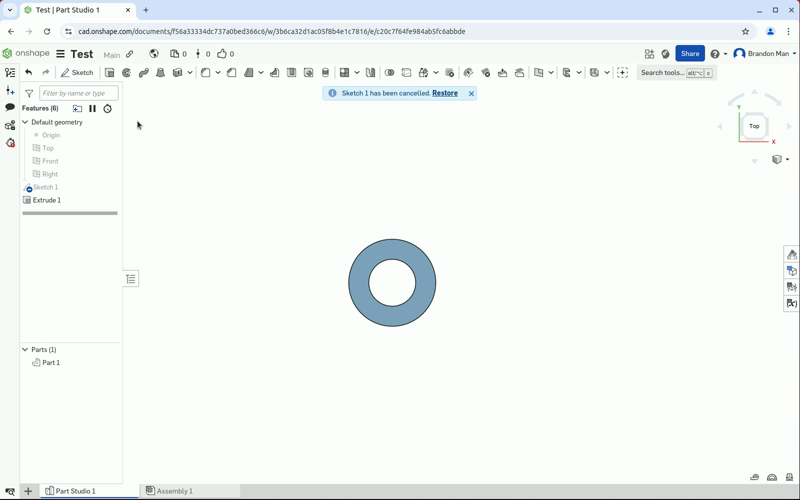
mouse_move(73, 189)
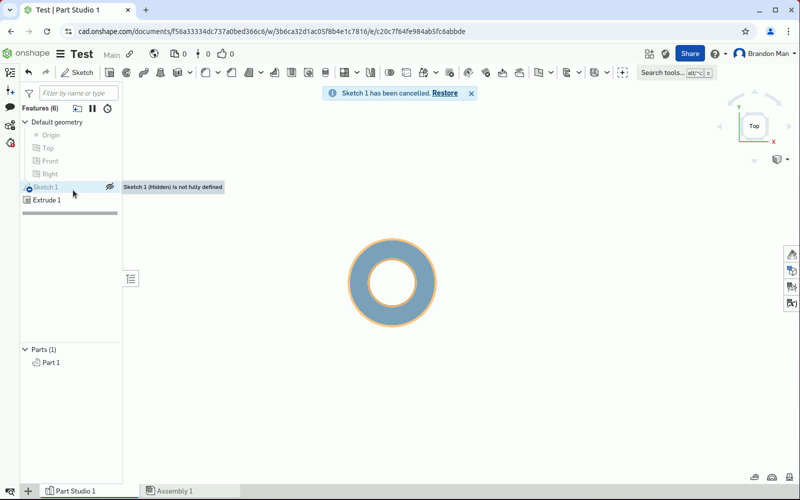
click(73, 189)
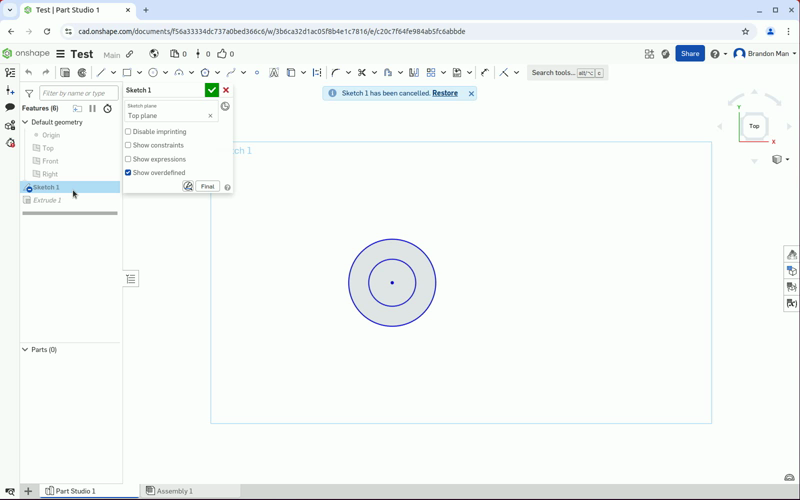
mouse_move(229, 92)
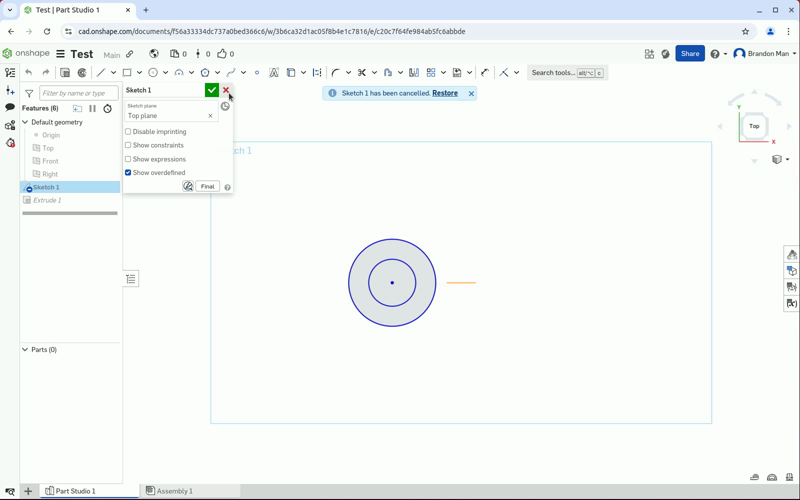
click(229, 92)
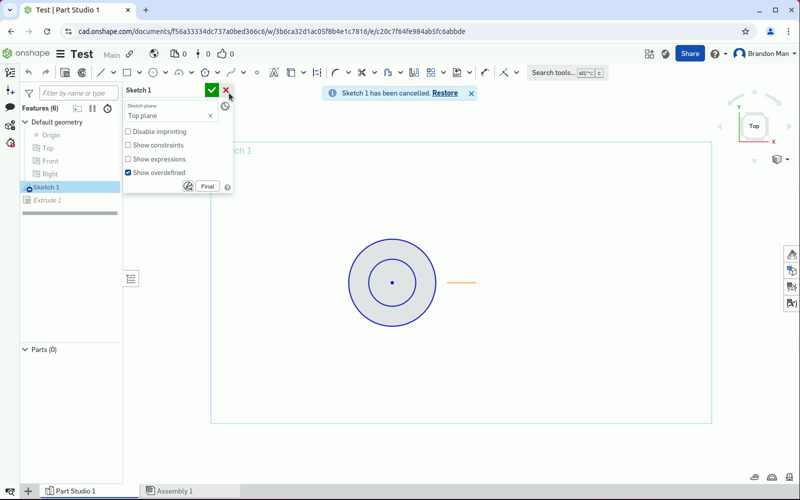
key(shift+s)
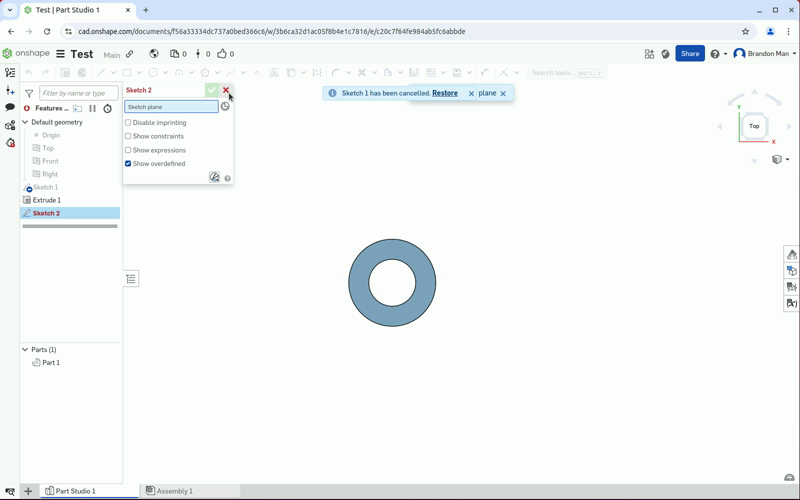
mouse_move(73, 150)
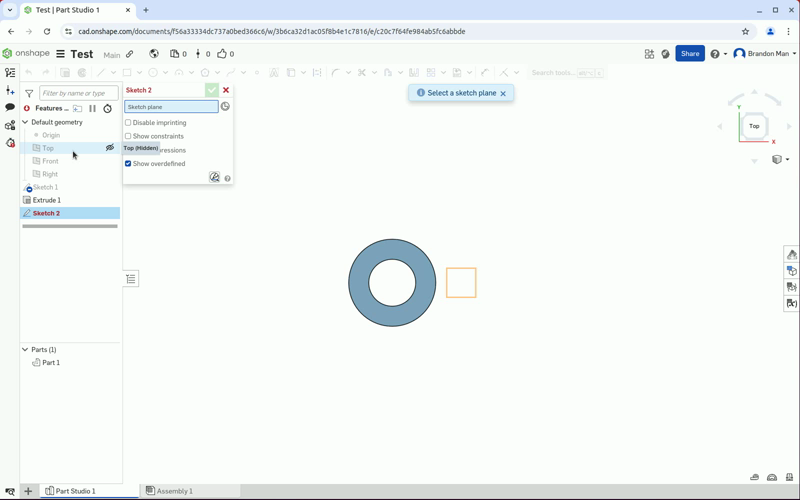
click(73, 150)
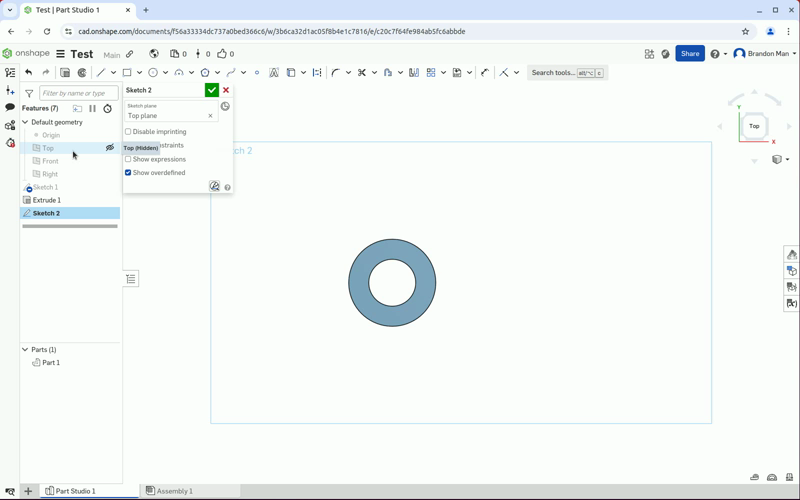
mouse_move(73, 352)
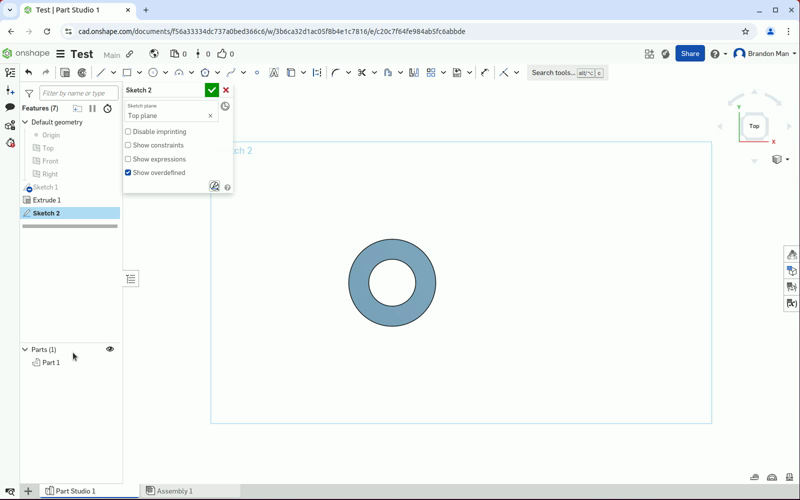
key(y)
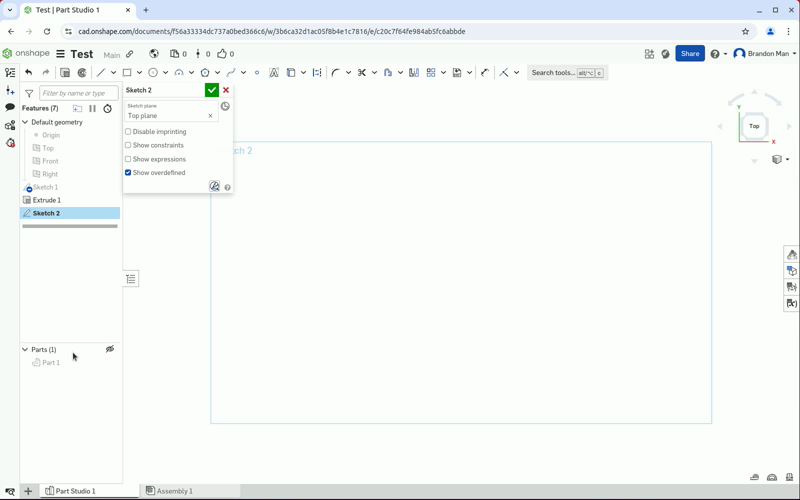
key(l)
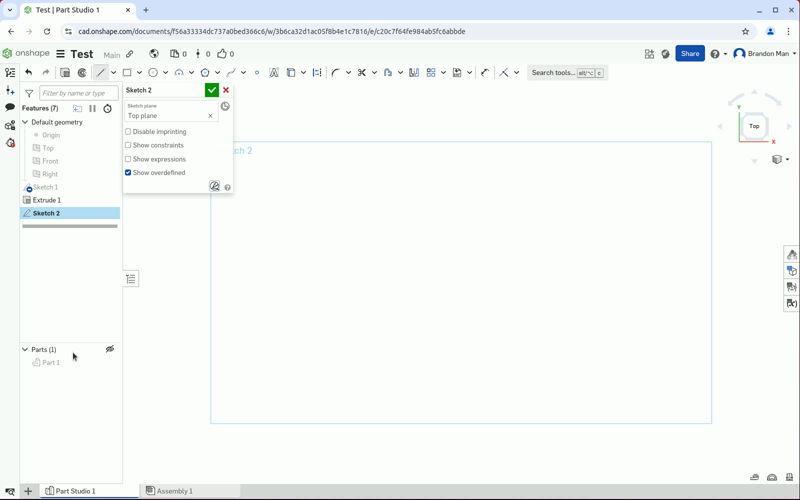
key_down(shift)
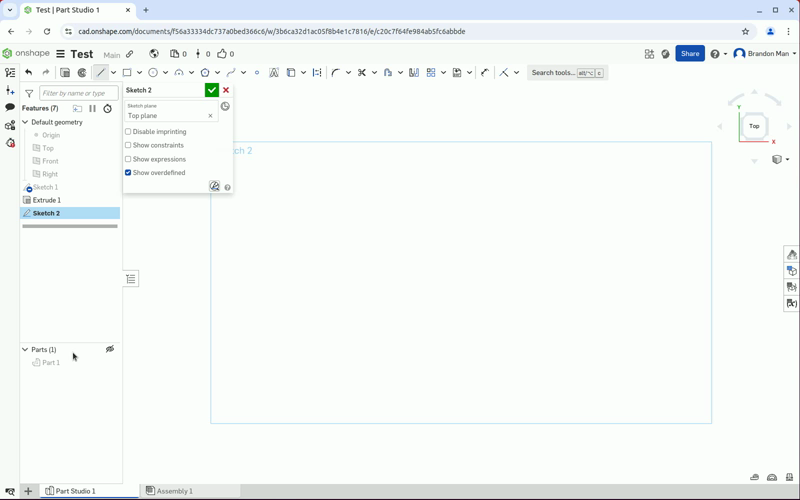
mouse_move(391, 326)
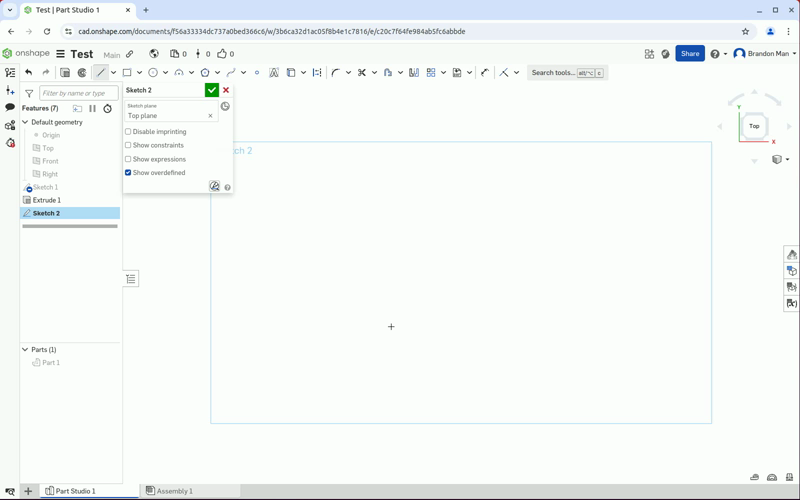
click(391, 326)
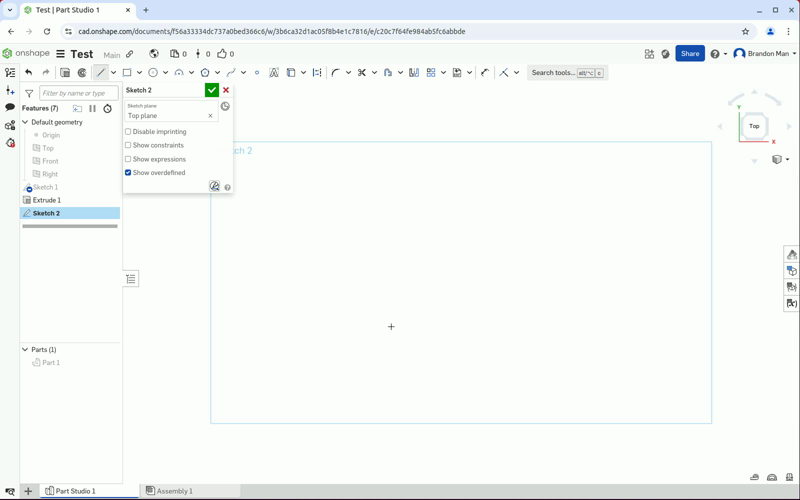
key_up(shift)
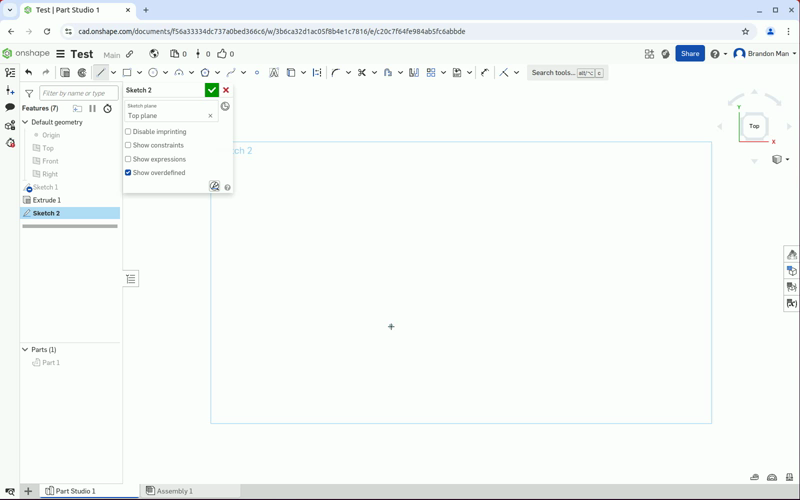
key_down(shift)
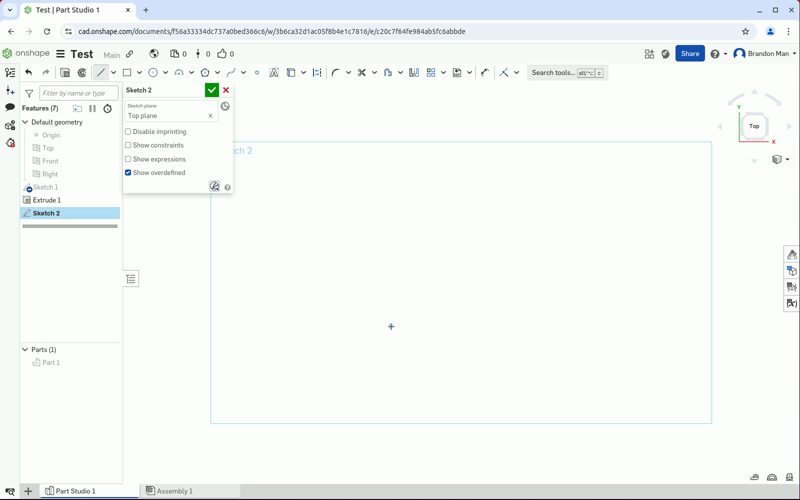
mouse_move(529, 324)
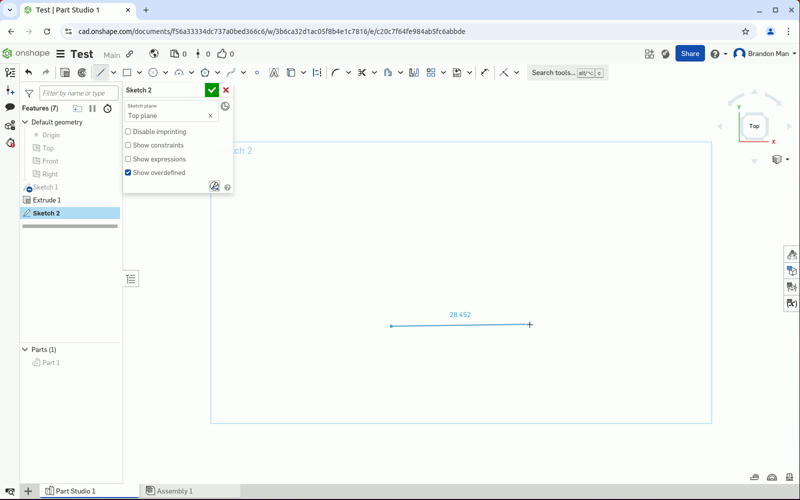
click(529, 324)
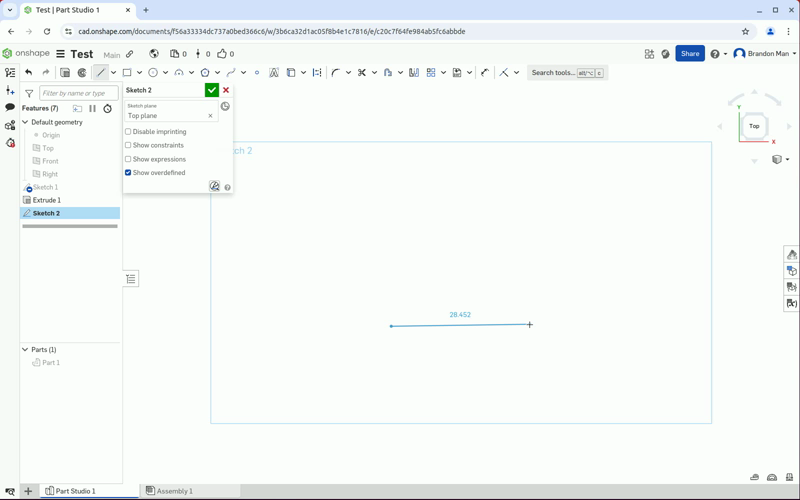
key_up(shift)
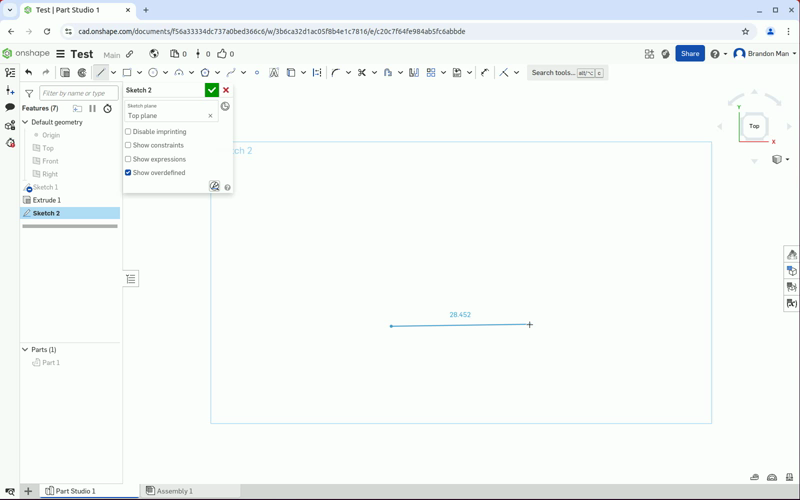
key(esc)
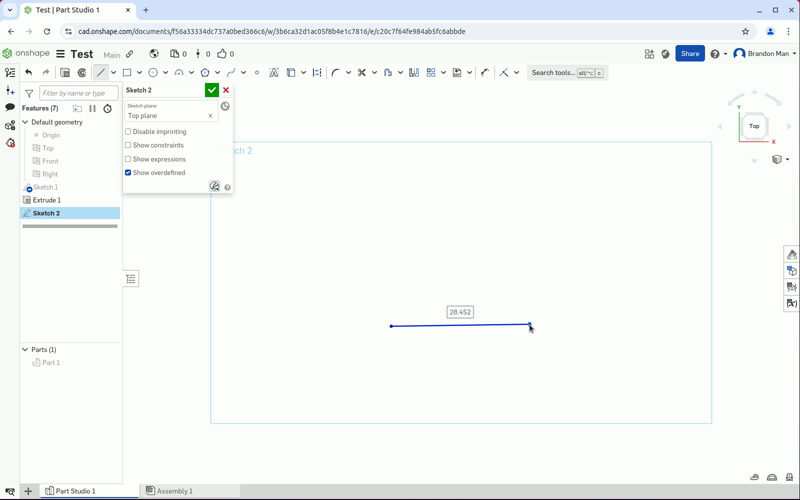
key(a)
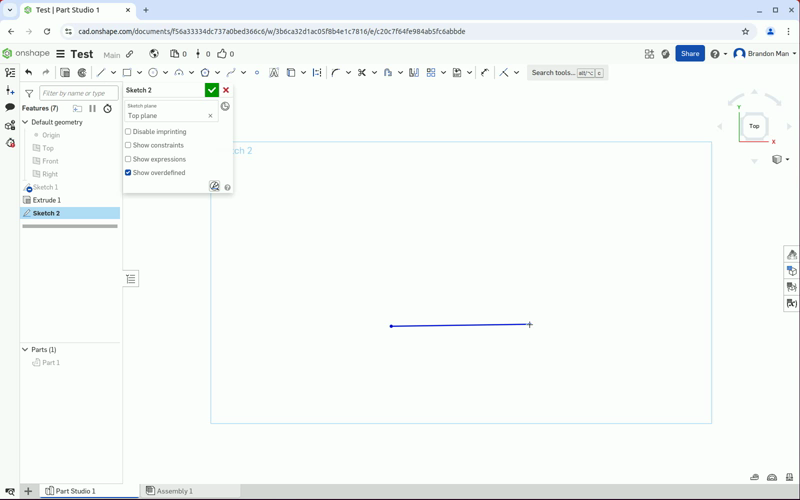
mouse_move(529, 324)
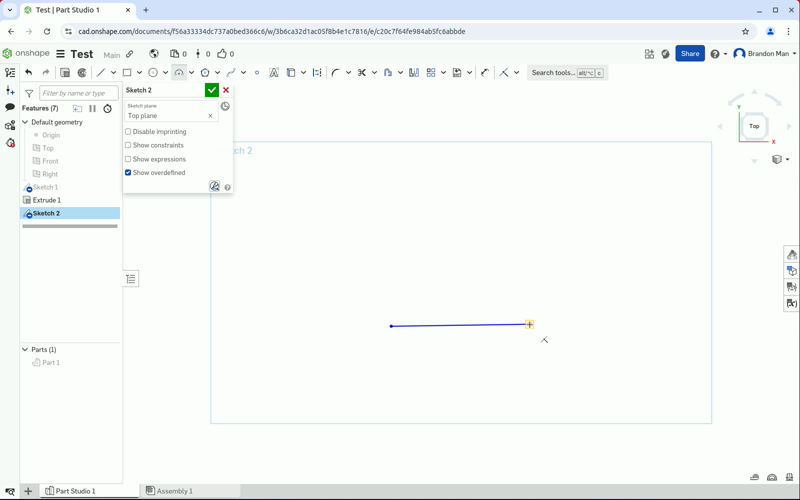
click(529, 324)
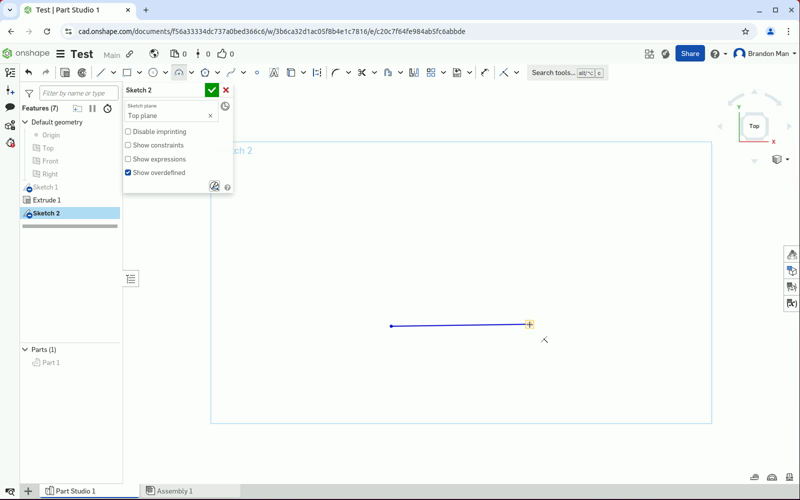
key_down(shift)
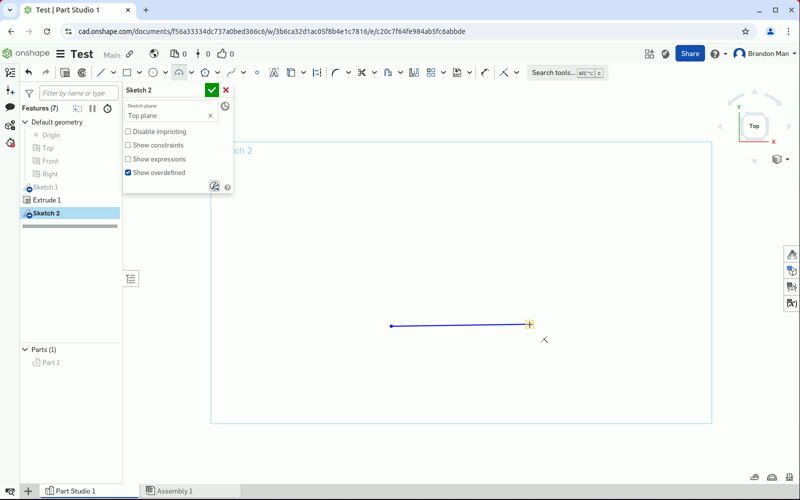
mouse_move(529, 241)
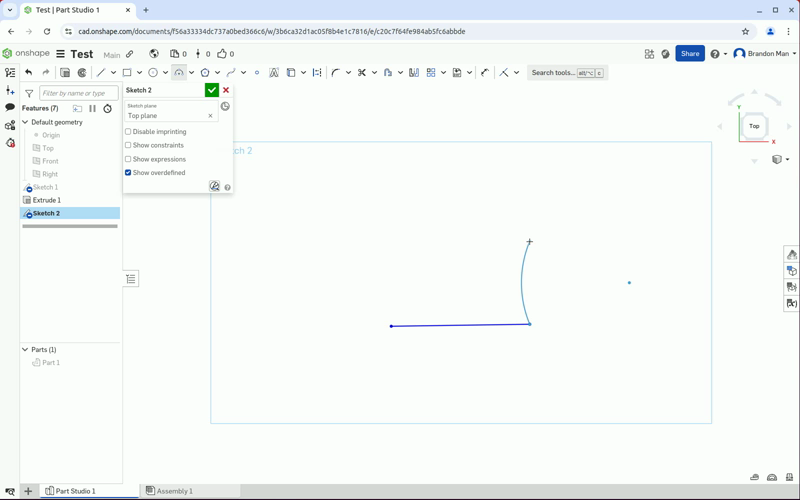
click(529, 241)
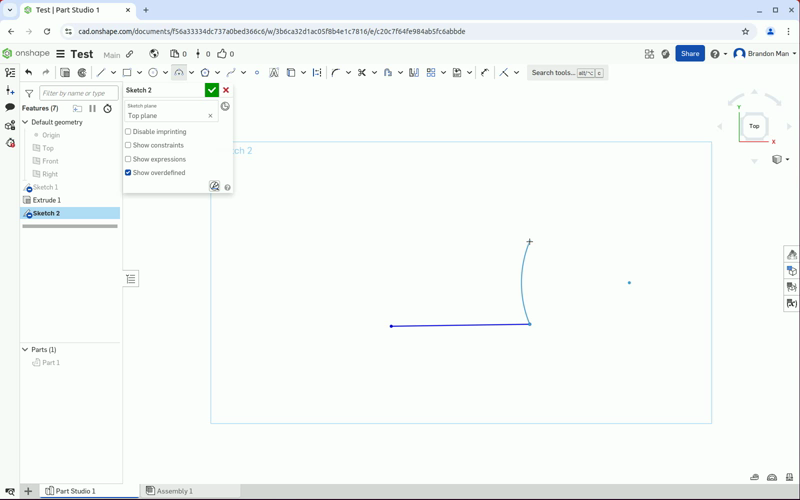
mouse_move(570, 282)
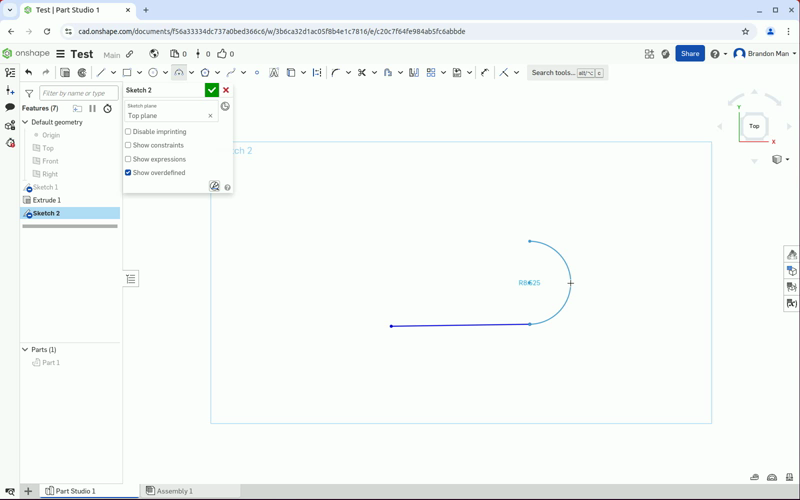
click(570, 282)
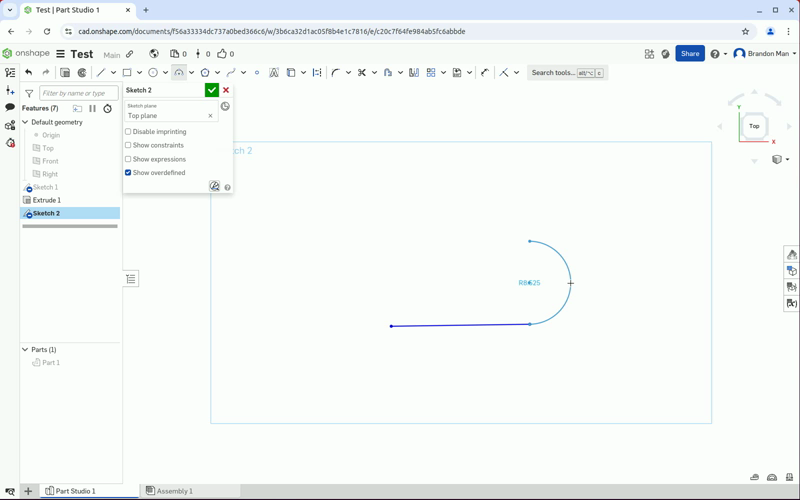
key_up(shift)
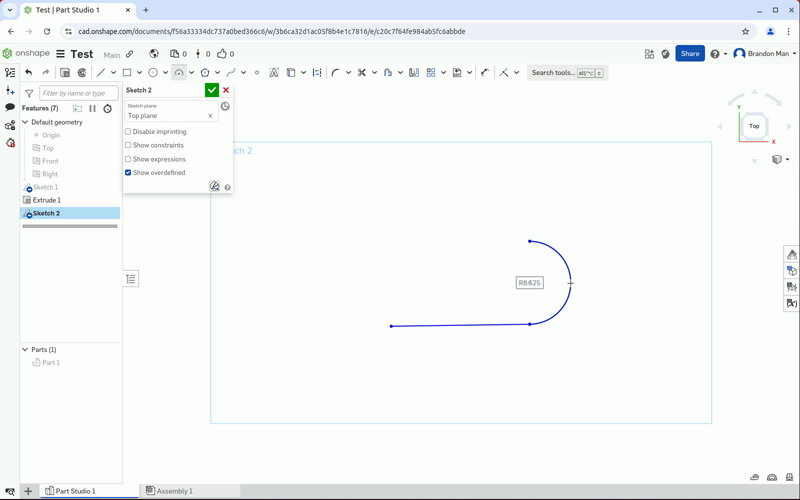
key(esc)
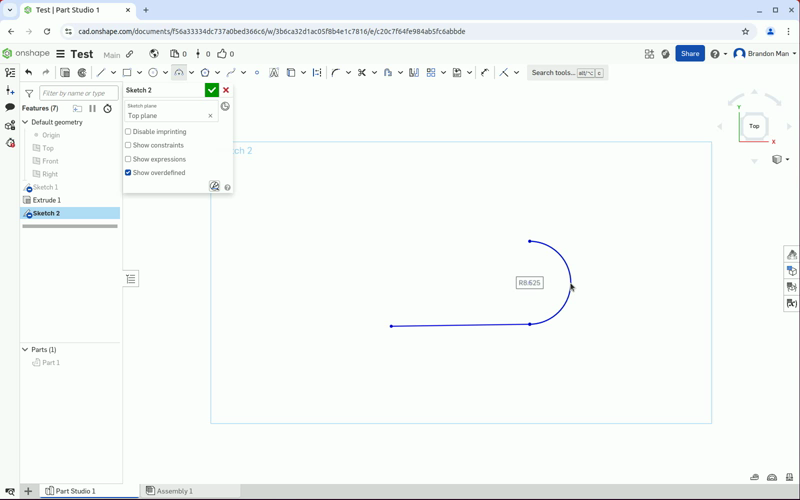
key(l)
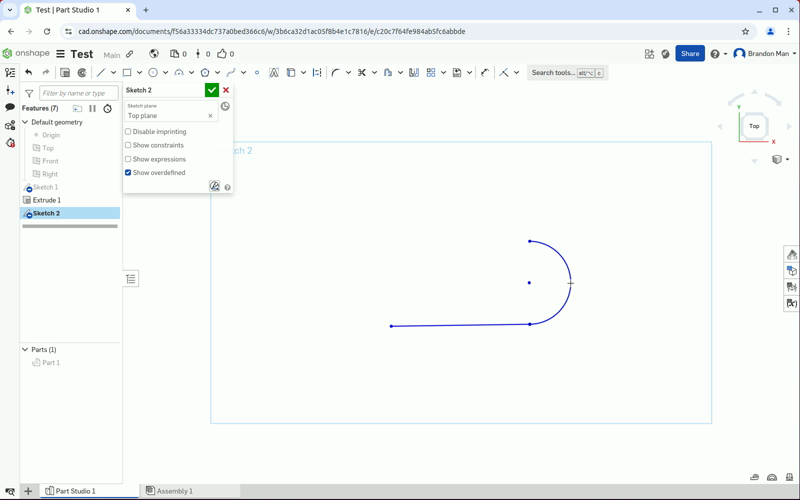
mouse_move(529, 241)
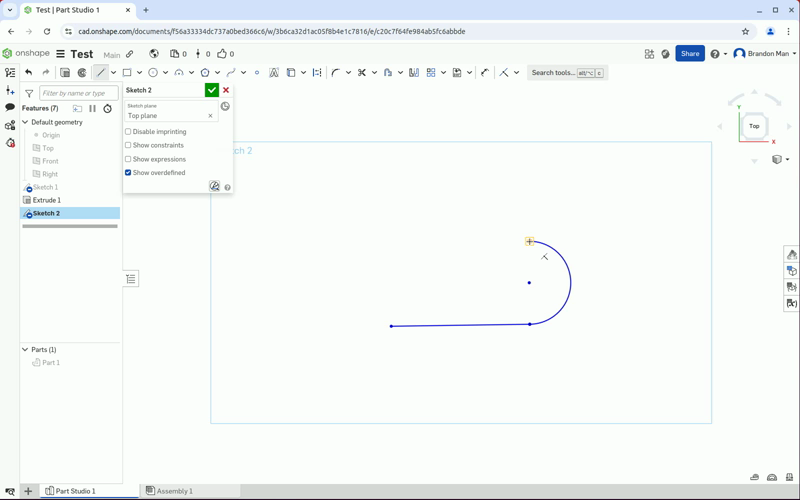
click(529, 241)
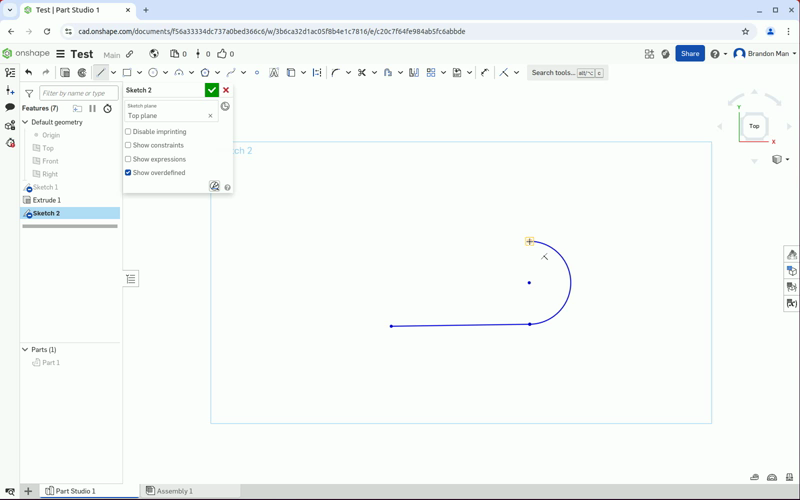
key_down(shift)
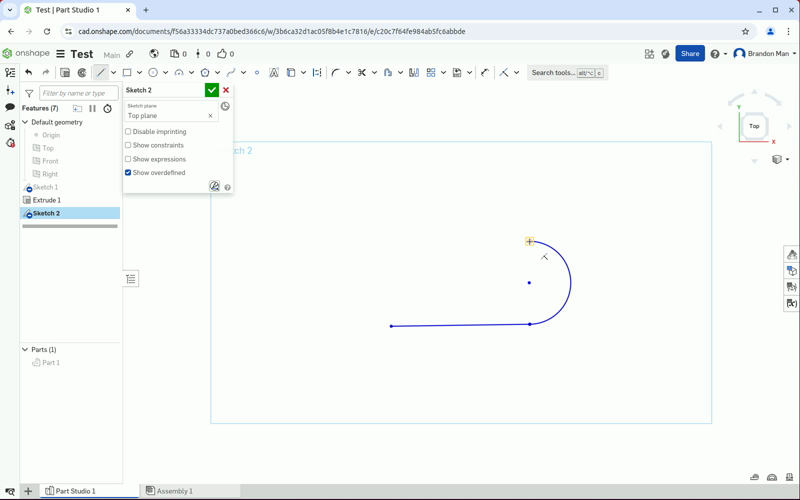
mouse_move(391, 241)
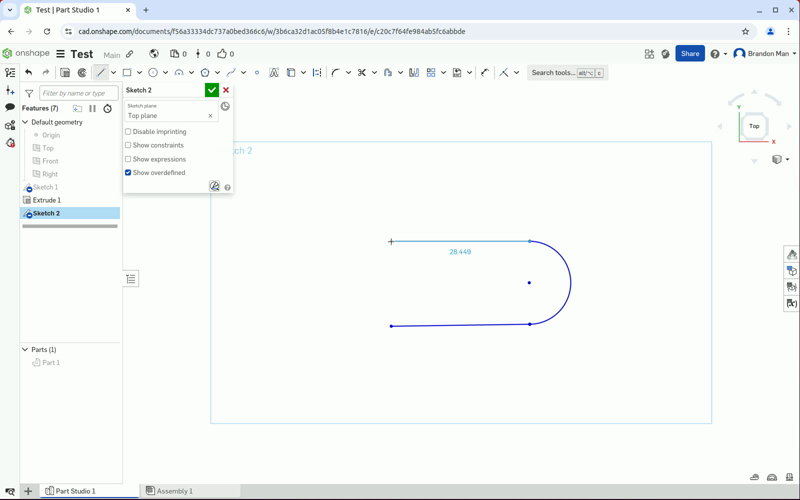
click(391, 241)
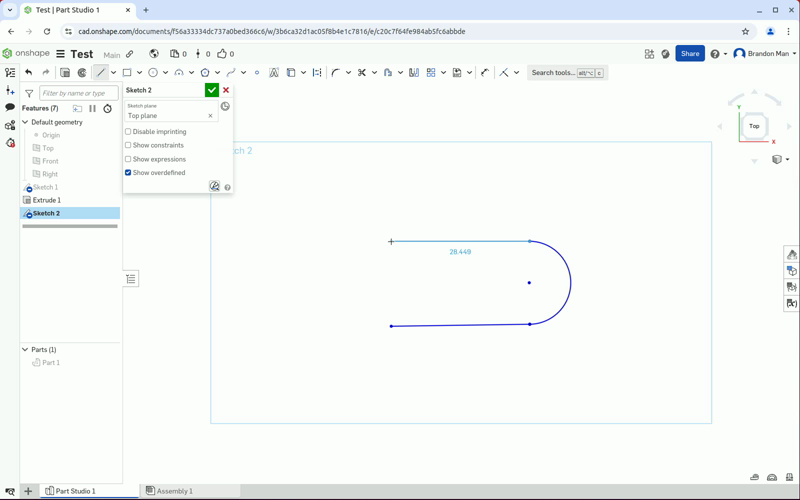
key_up(shift)
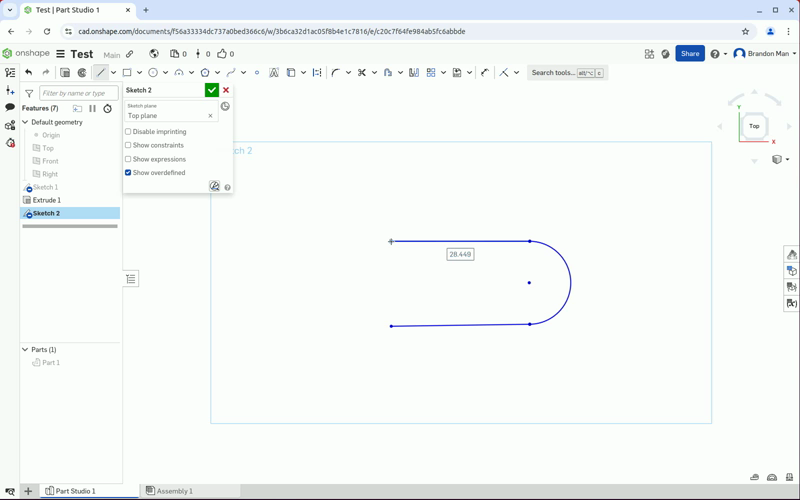
key(esc)
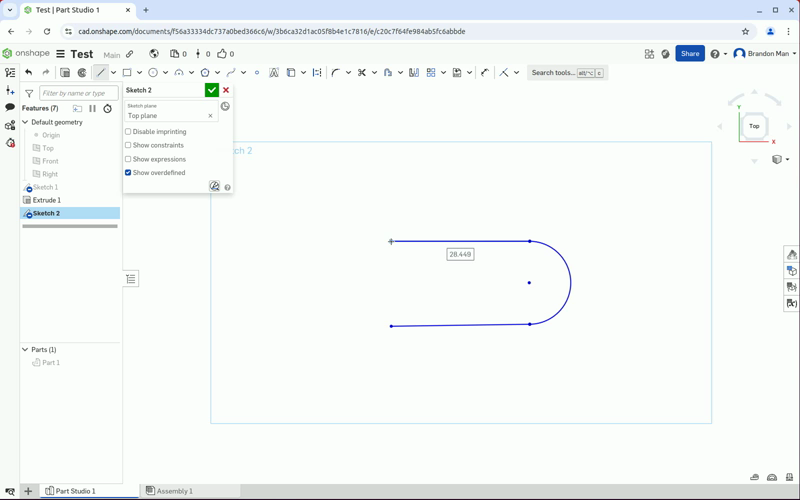
key(a)
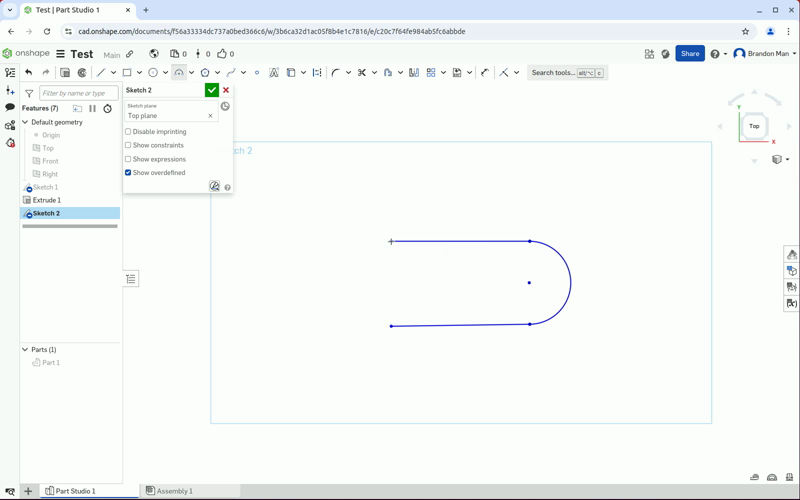
mouse_move(391, 241)
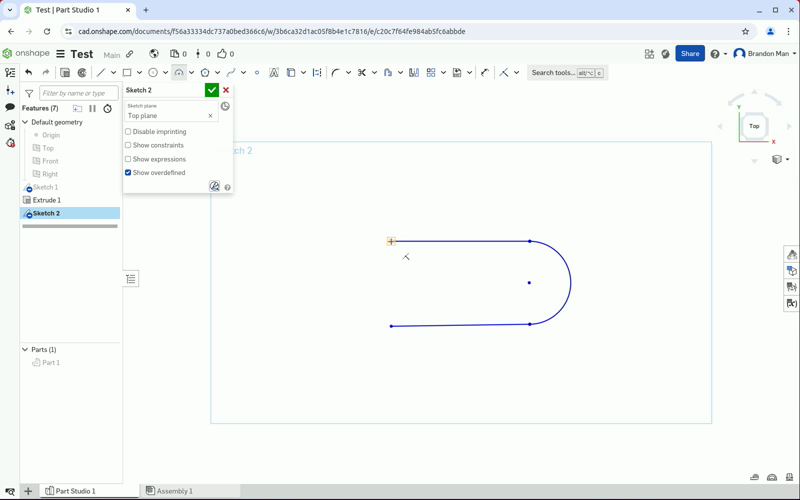
click(391, 241)
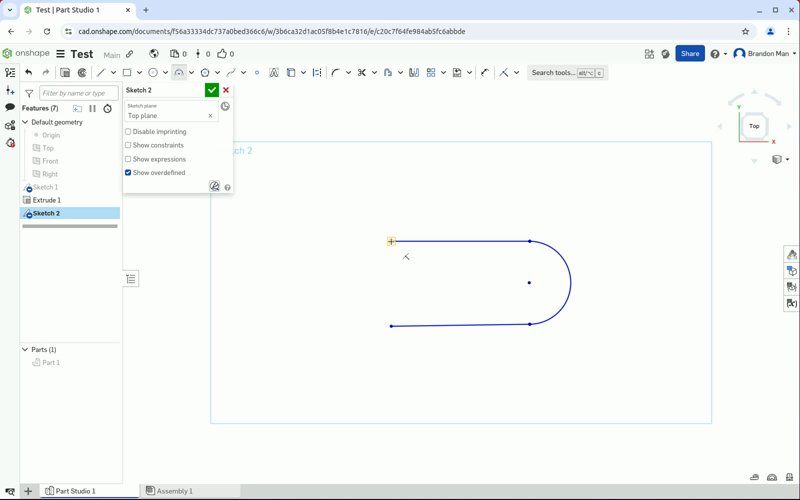
mouse_move(391, 326)
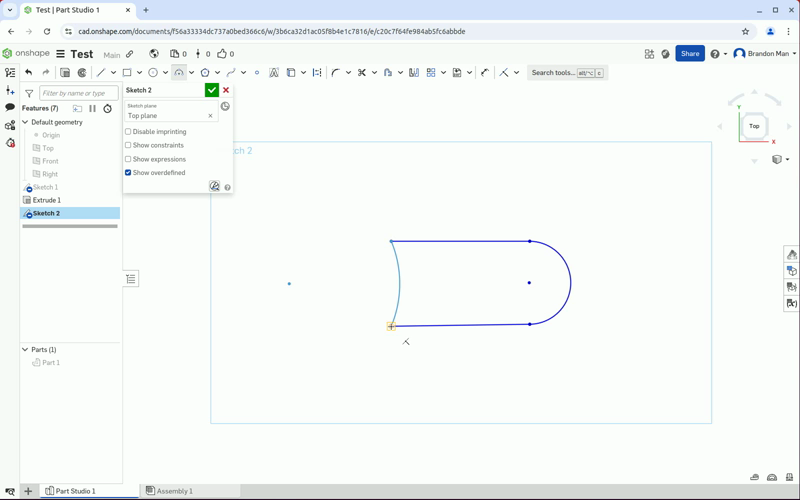
click(391, 326)
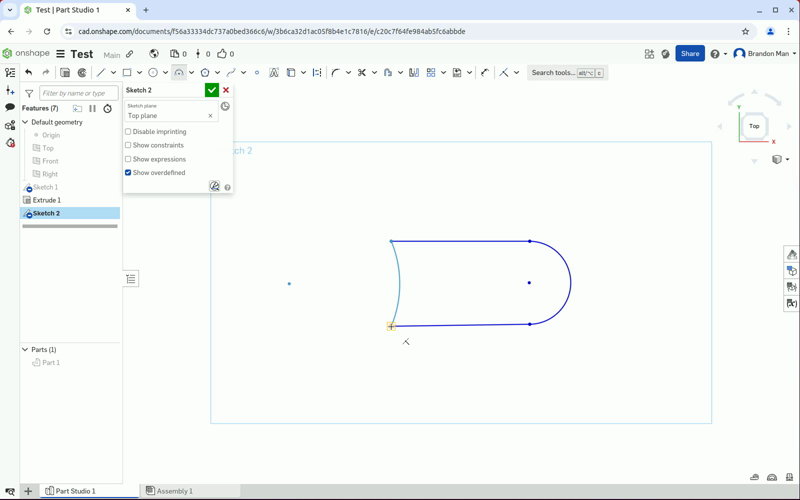
key_down(shift)
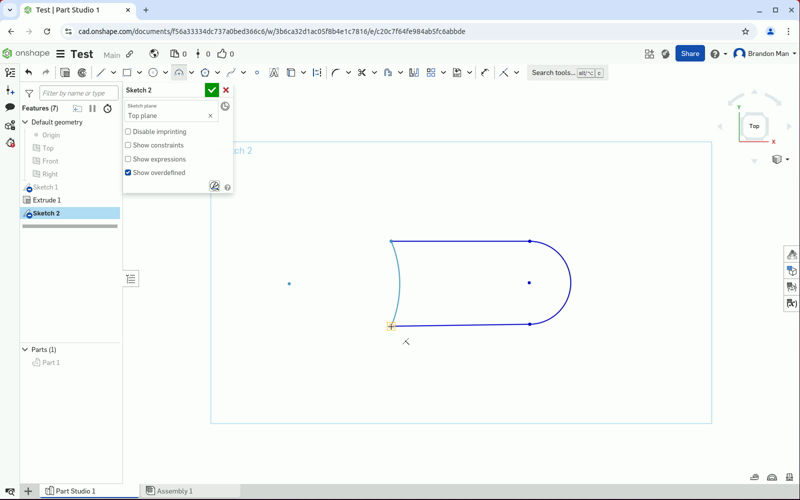
mouse_move(433, 283)
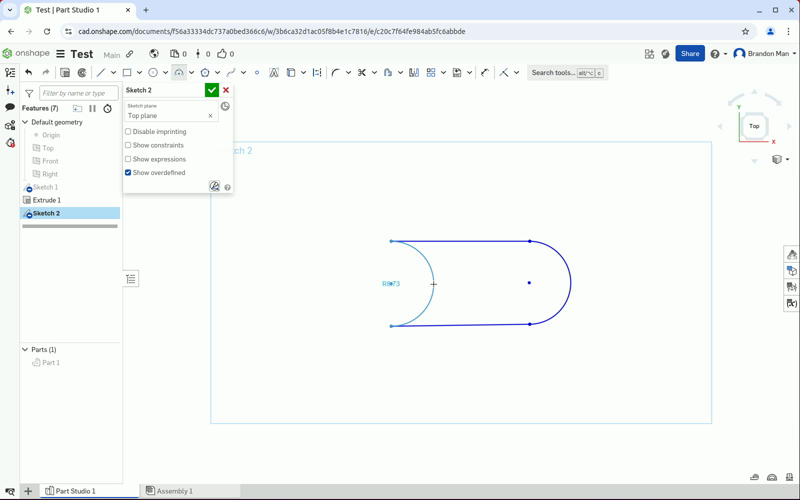
click(433, 283)
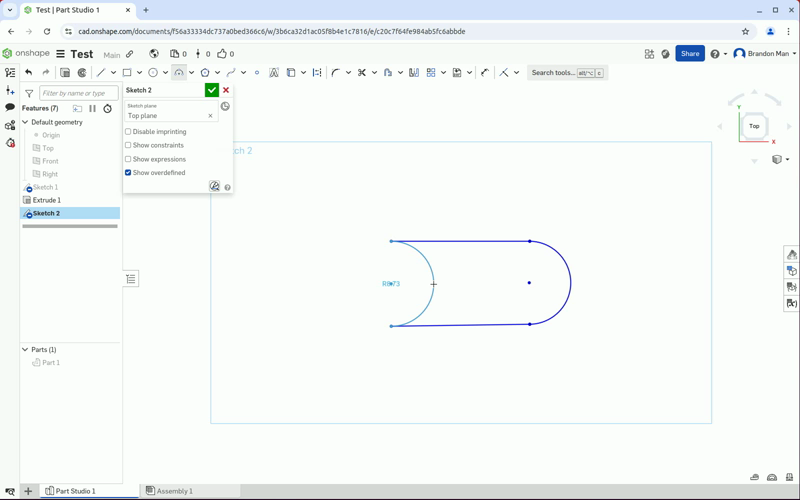
key_up(shift)
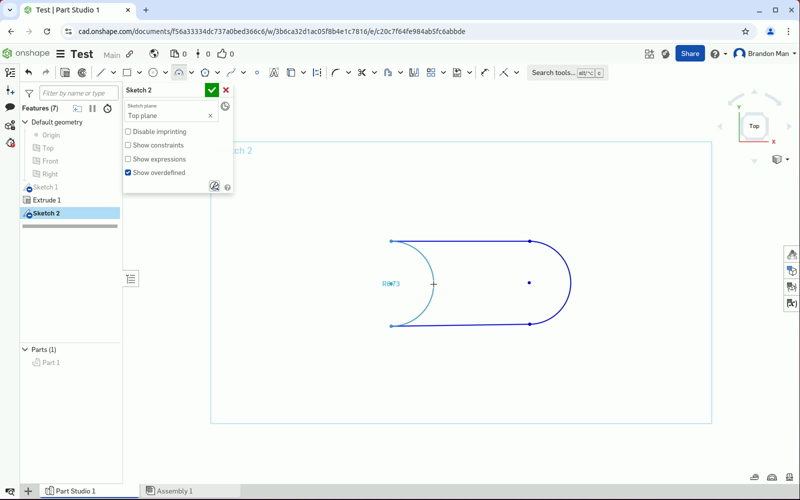
key(esc)
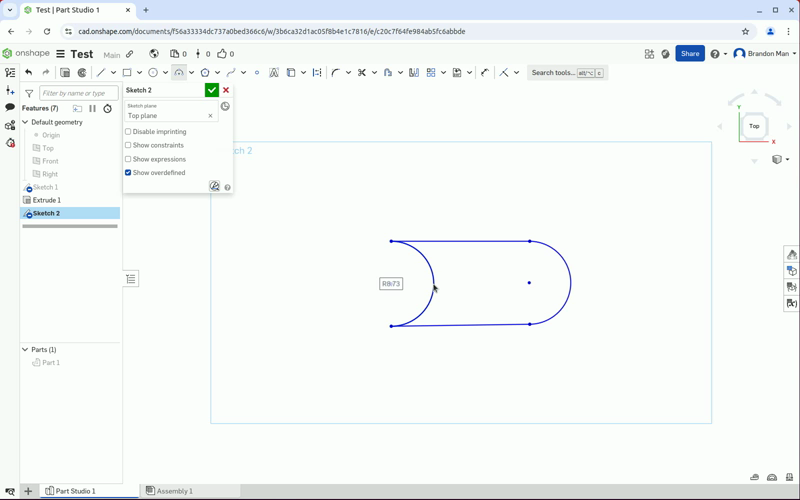
key(c)
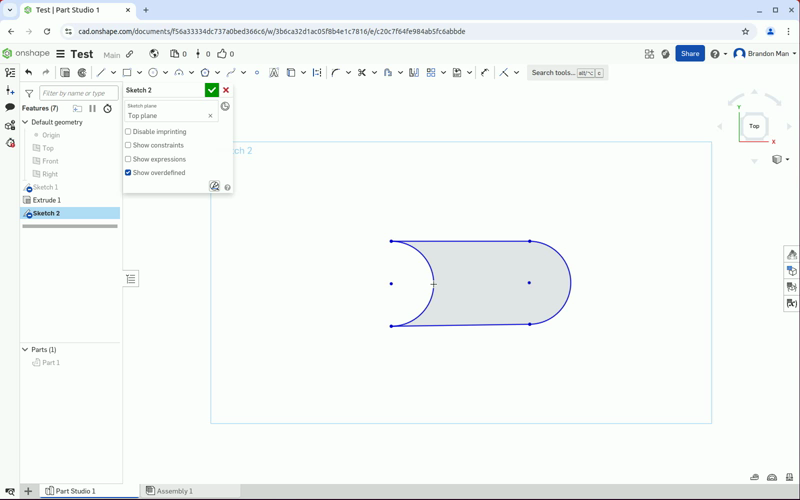
key_down(shift)
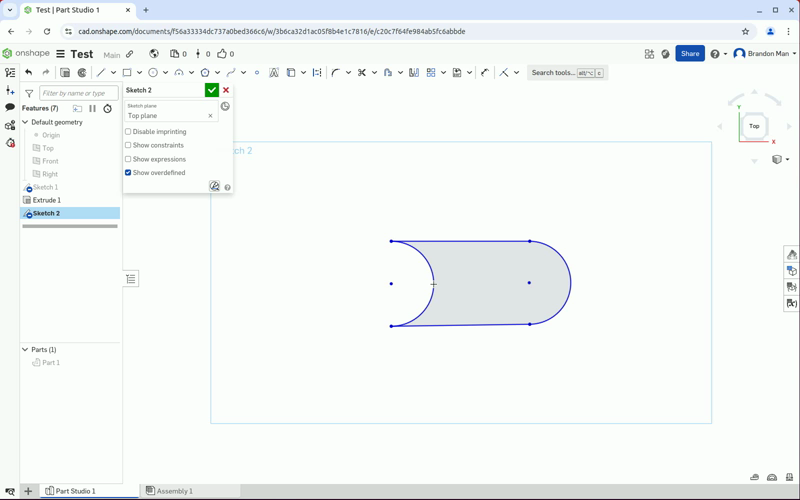
mouse_move(529, 282)
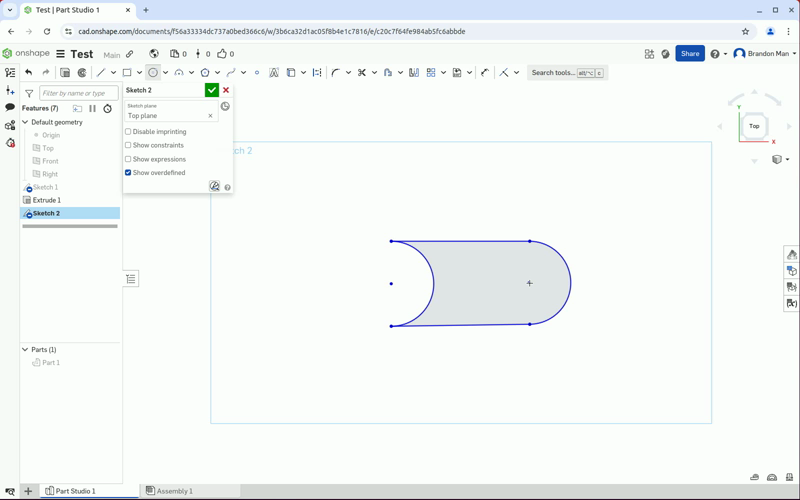
scroll(6)
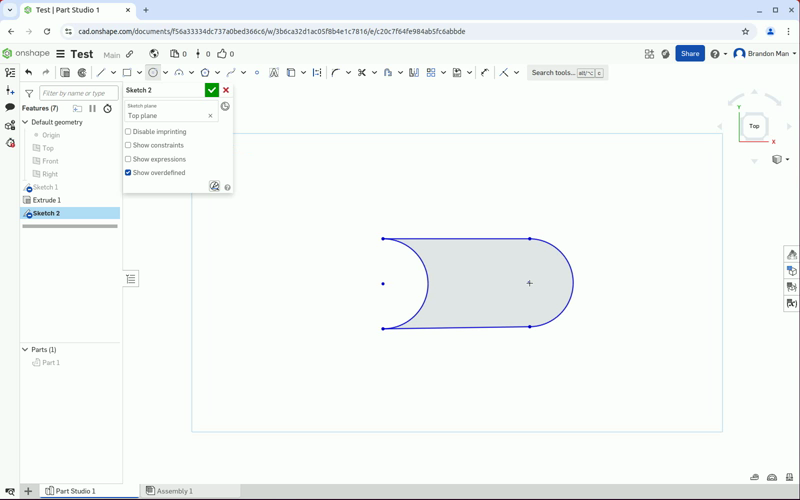
scroll(6)
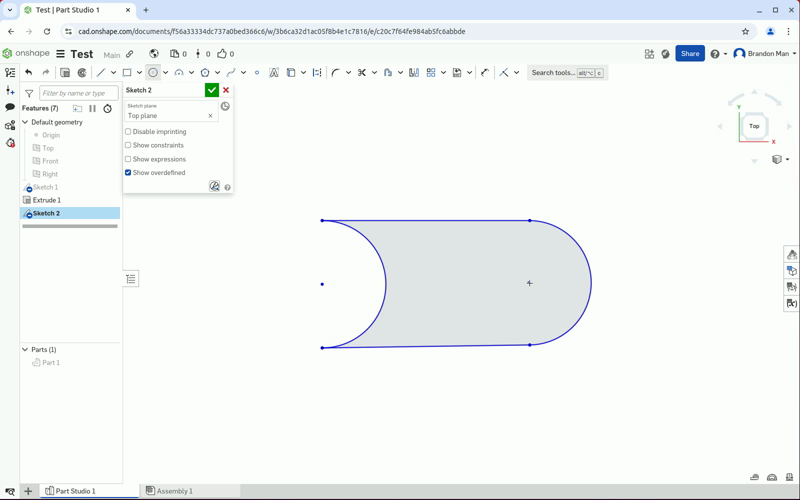
scroll(6)
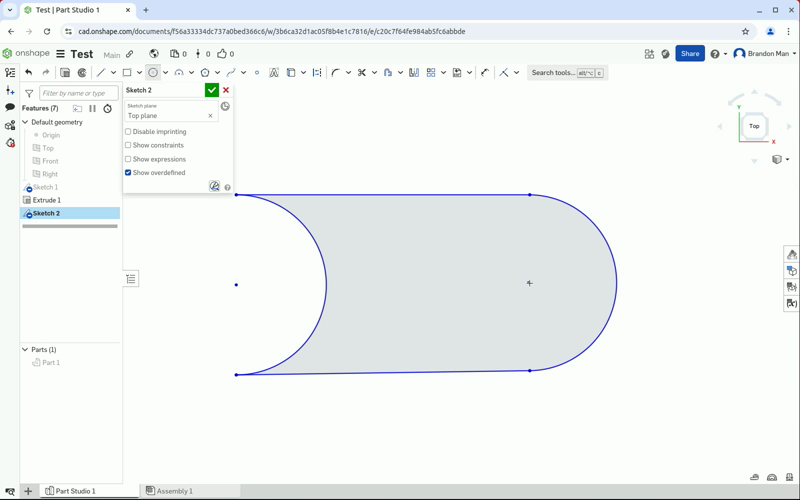
scroll(6)
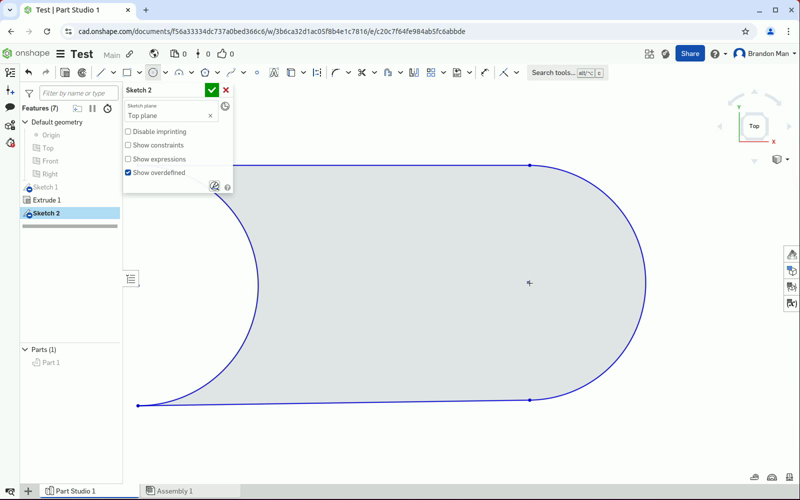
scroll(6)
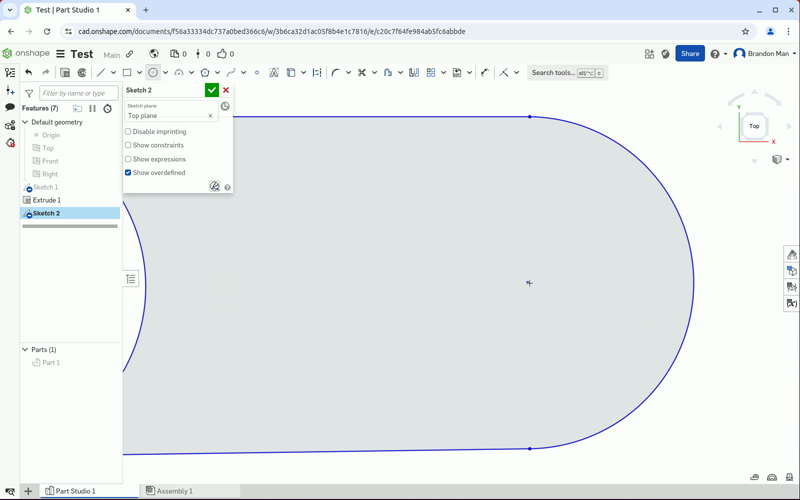
scroll(6)
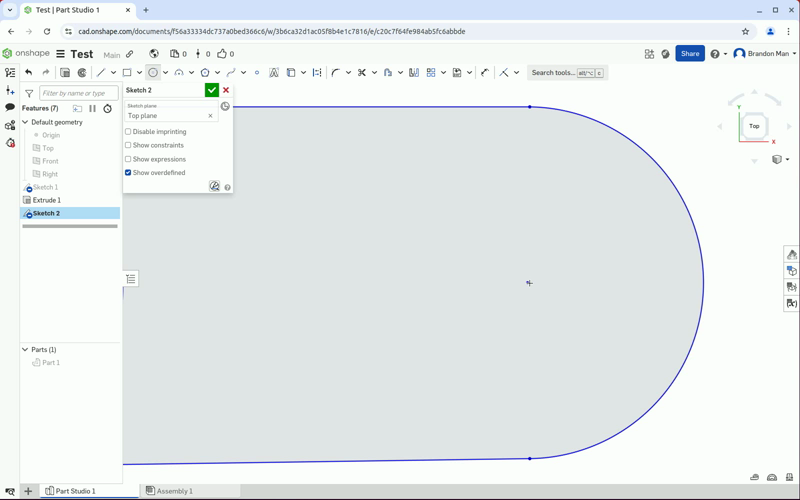
scroll(6)
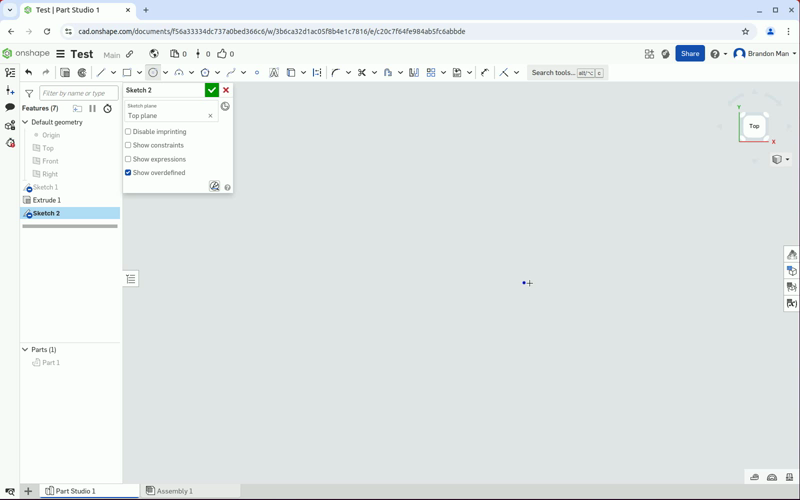
click(529, 282)
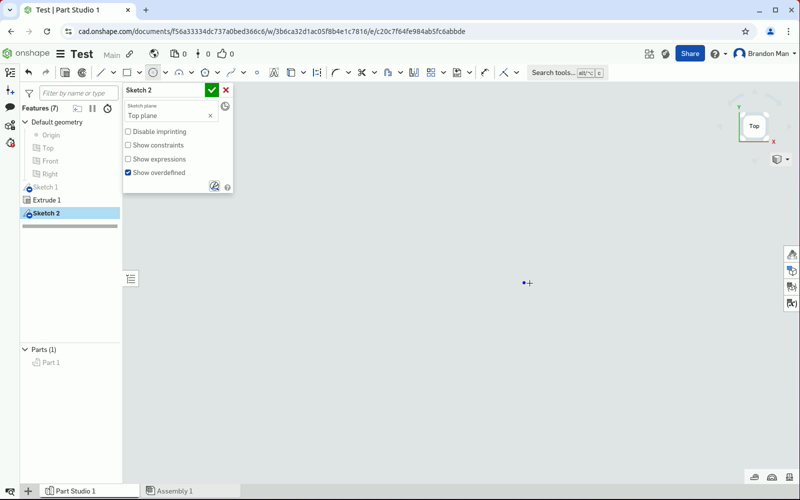
scroll(-6)
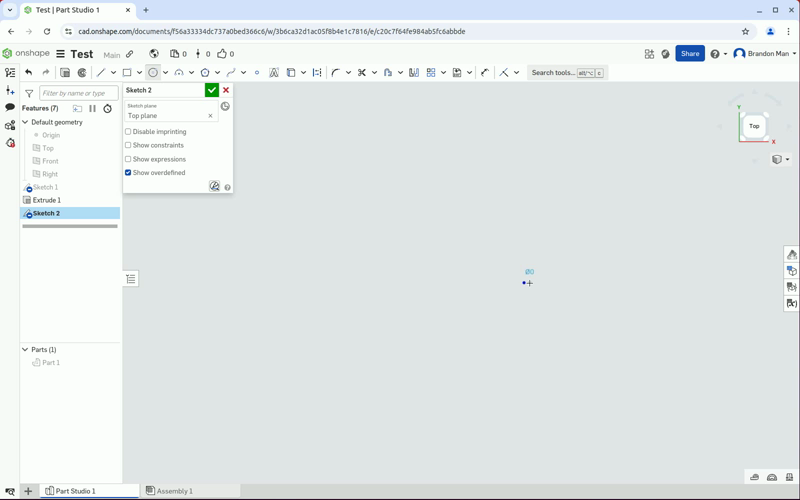
scroll(-6)
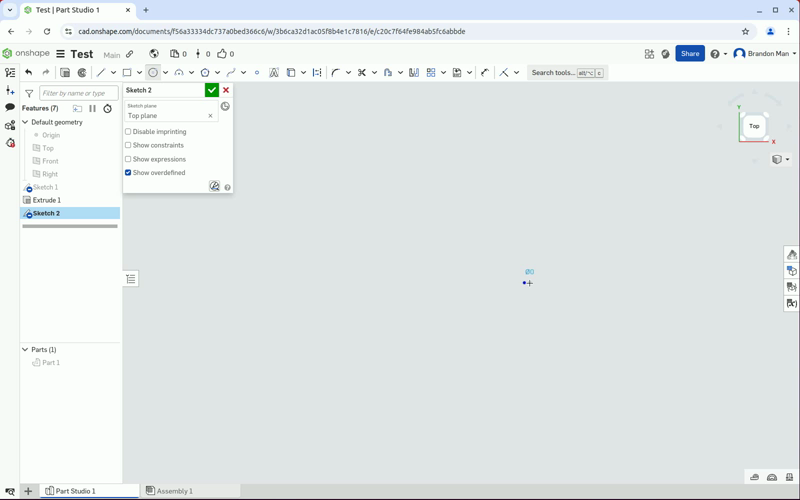
scroll(-6)
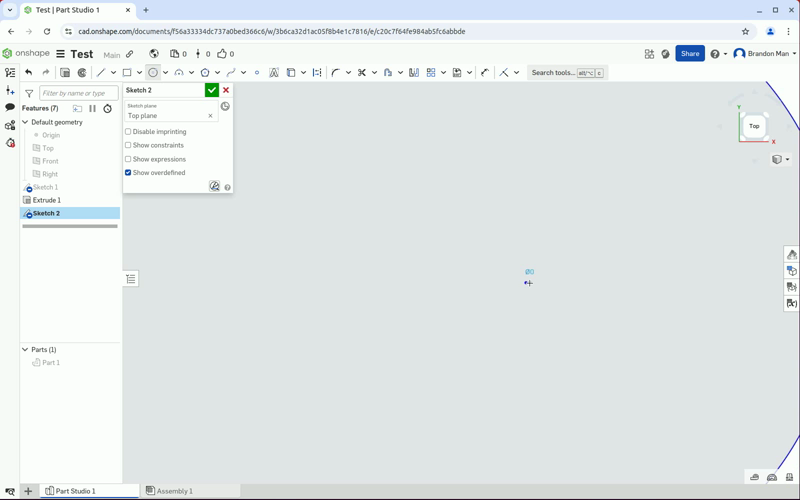
scroll(-6)
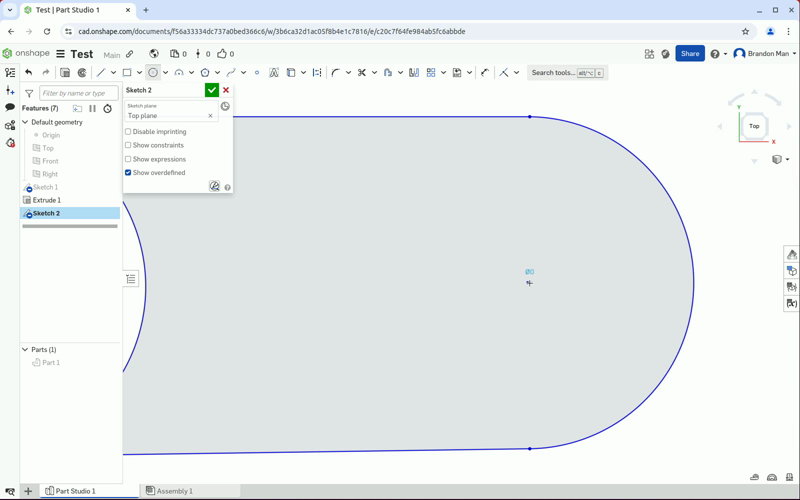
scroll(-6)
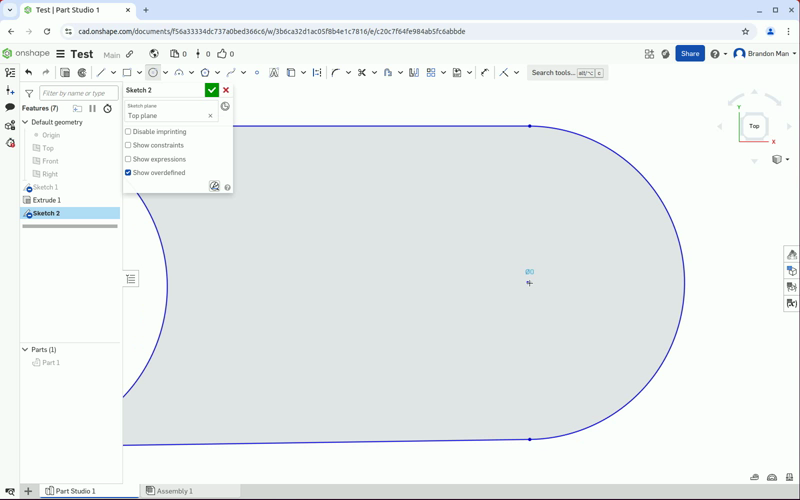
scroll(-6)
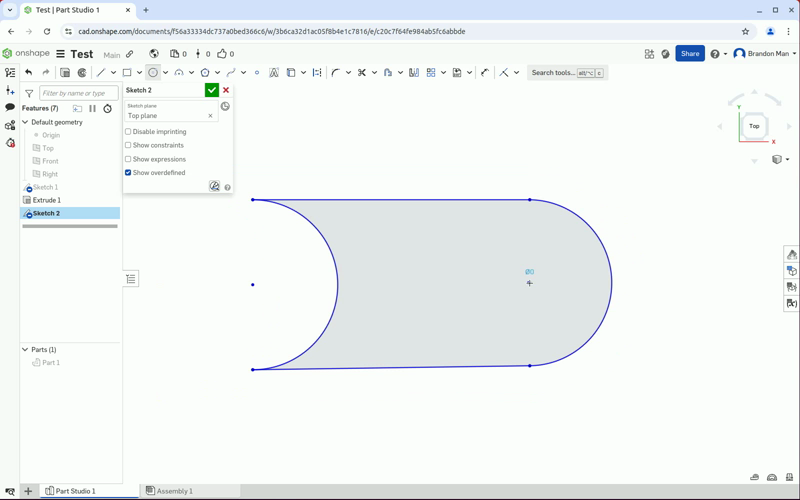
scroll(-6)
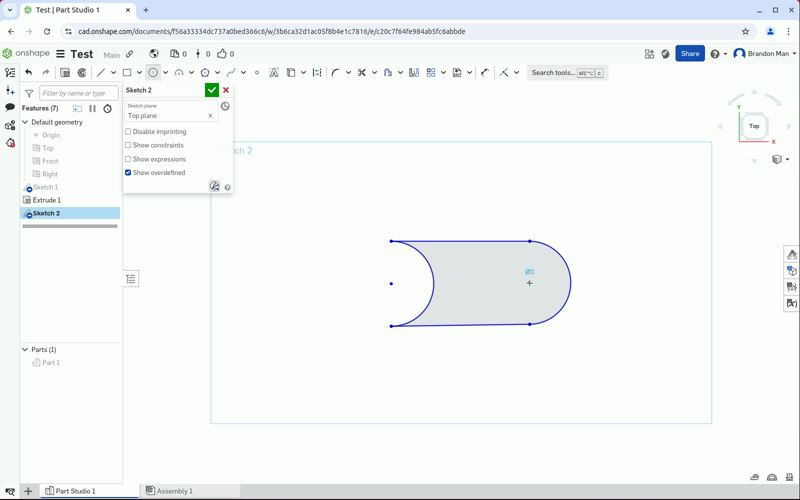
key_up(shift)
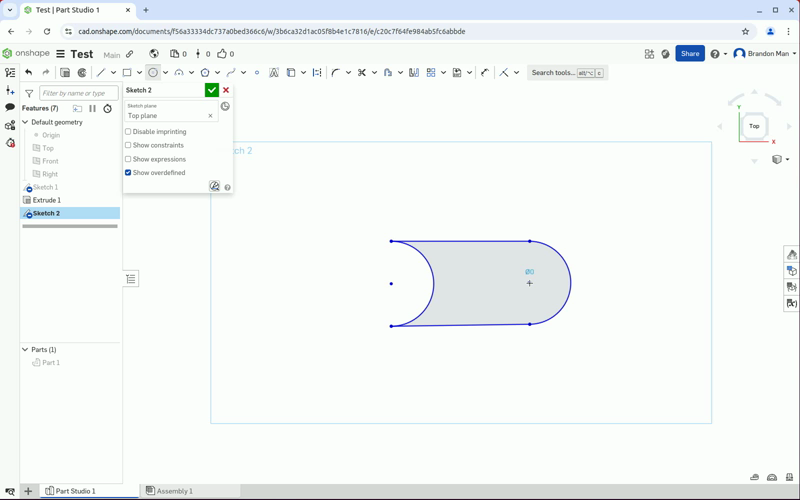
mouse_move(554, 282)
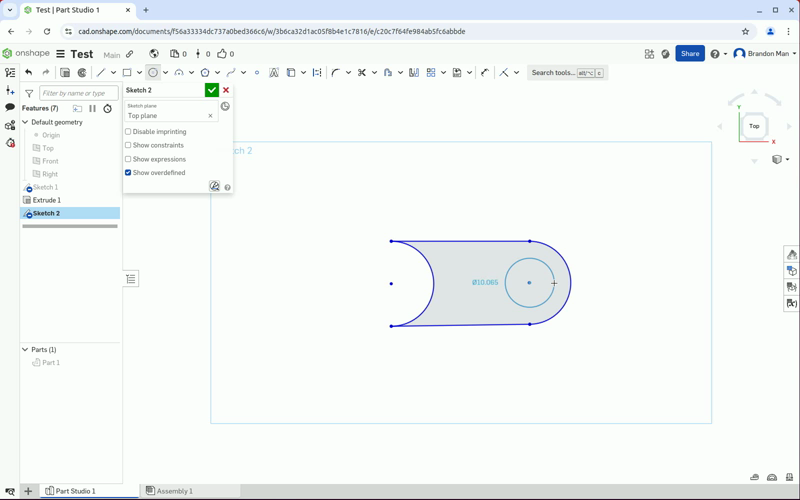
click(554, 282)
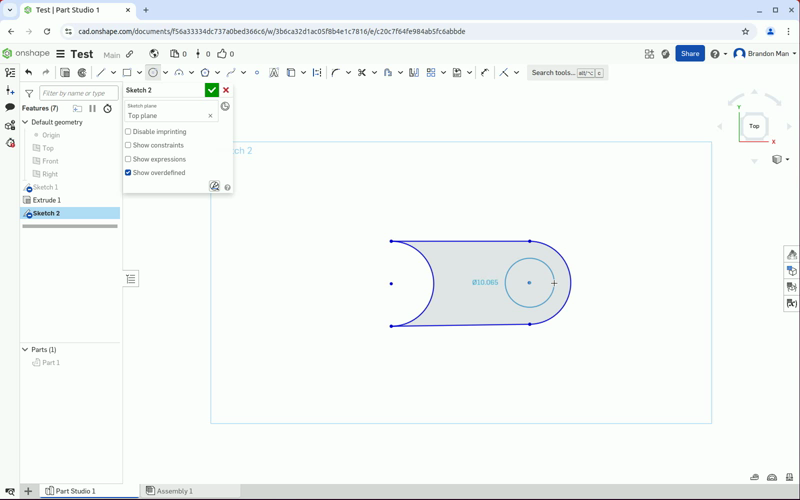
key(esc)
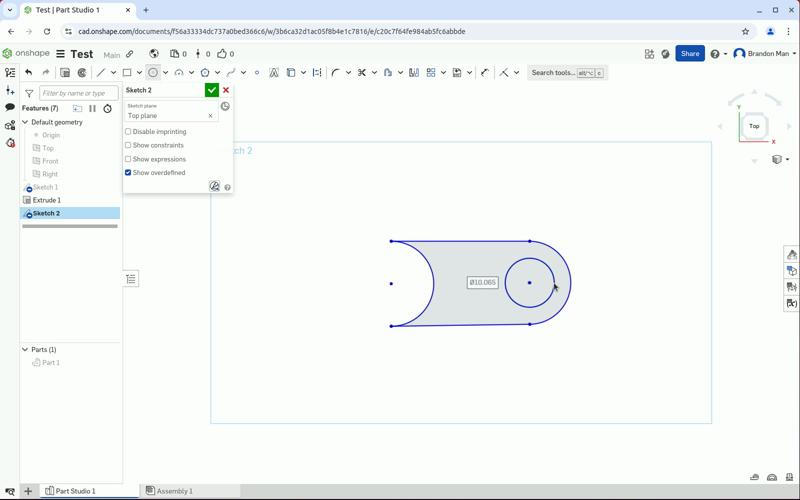
mouse_move(460, 278)
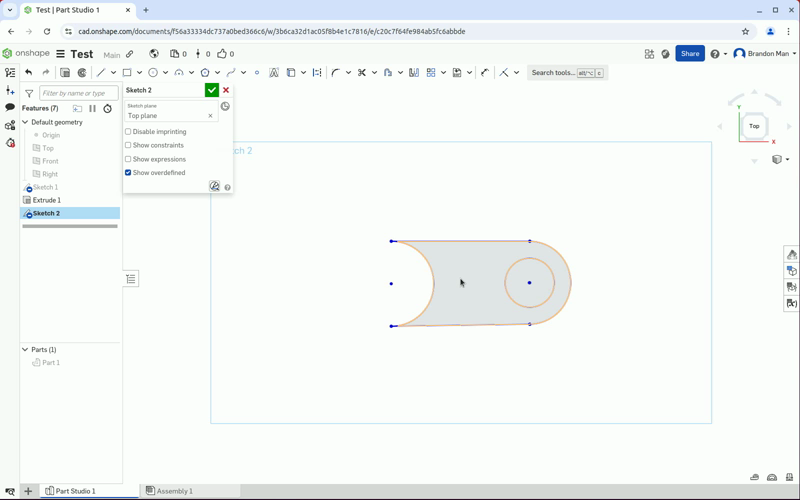
click(460, 278)
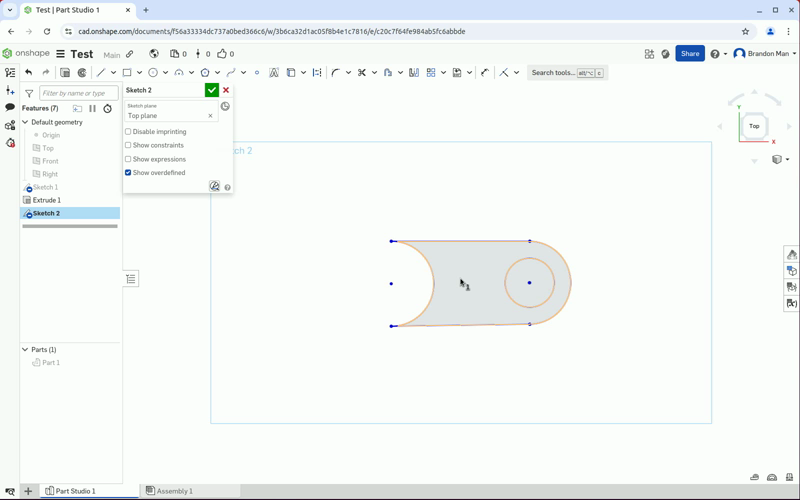
mouse_move(73, 352)
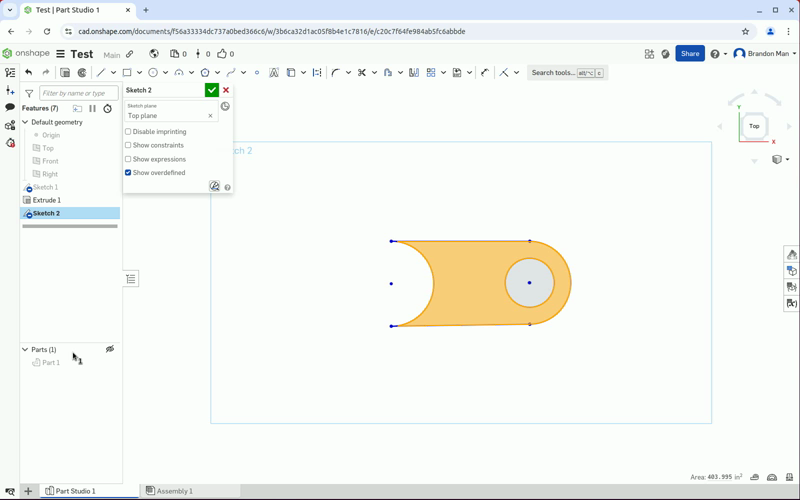
key(shift+y)
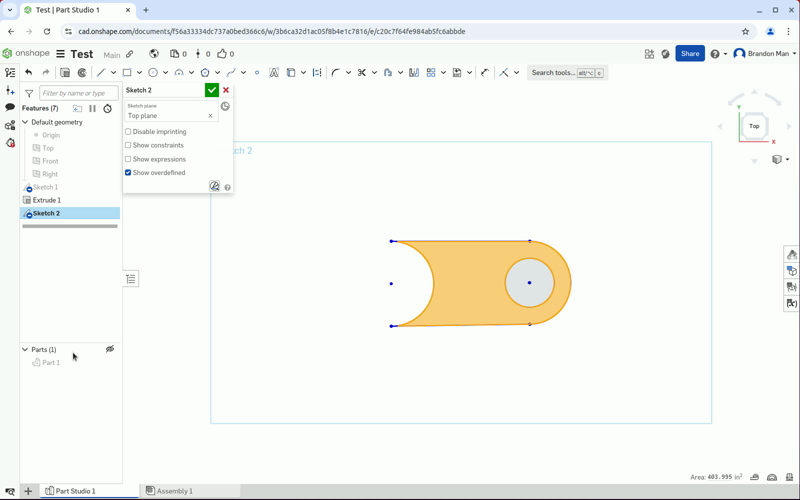
key(shift+e)
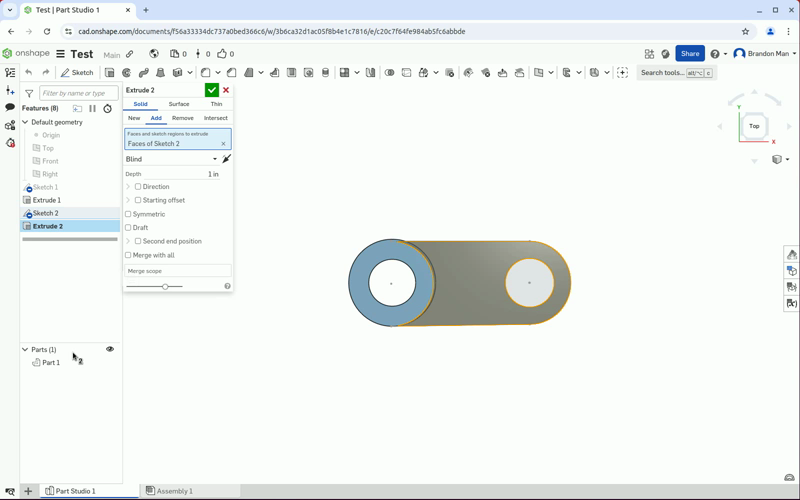
mouse_move(143, 106)
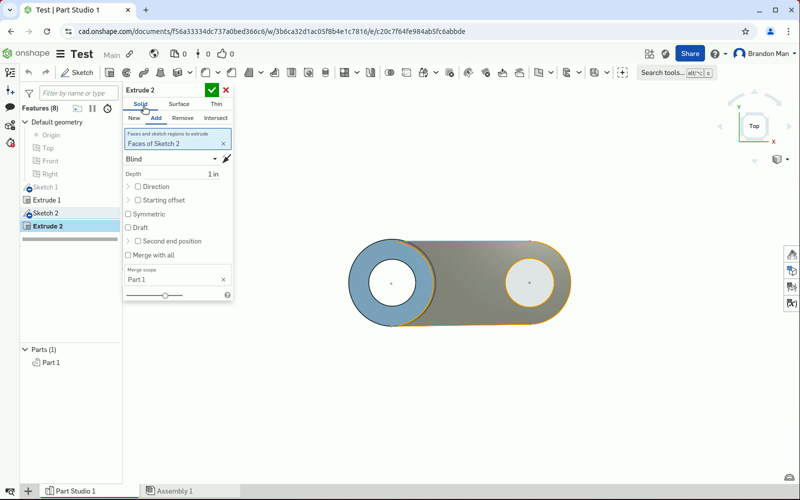
click(143, 106)
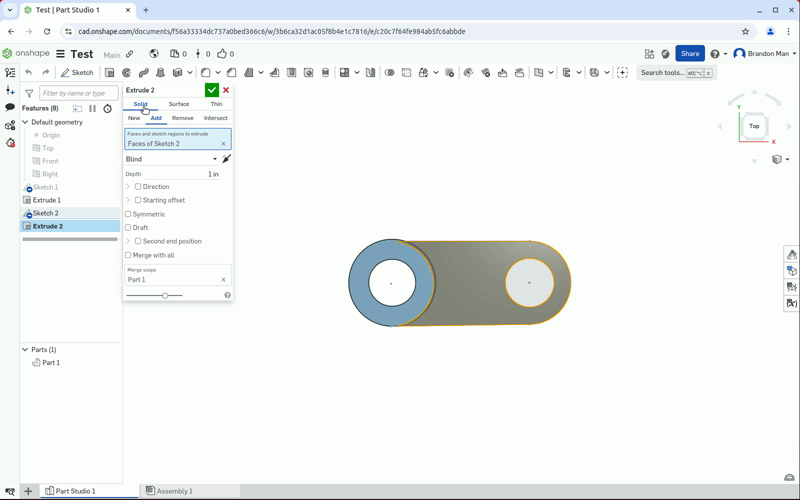
mouse_move(137, 120)
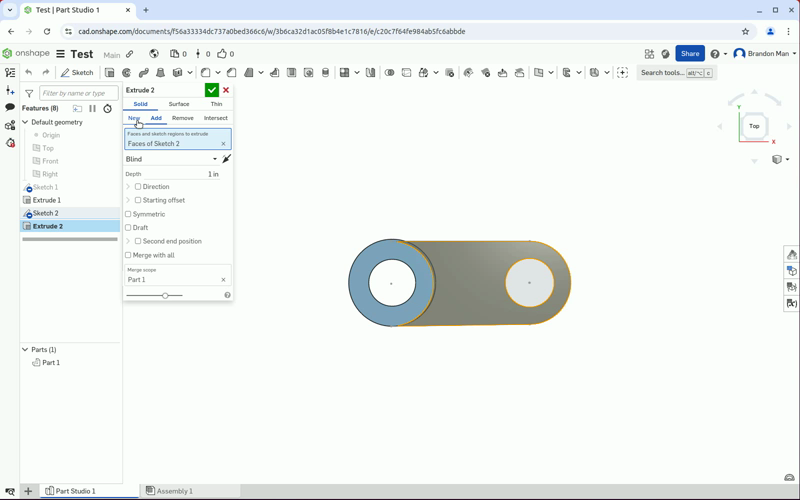
click(137, 120)
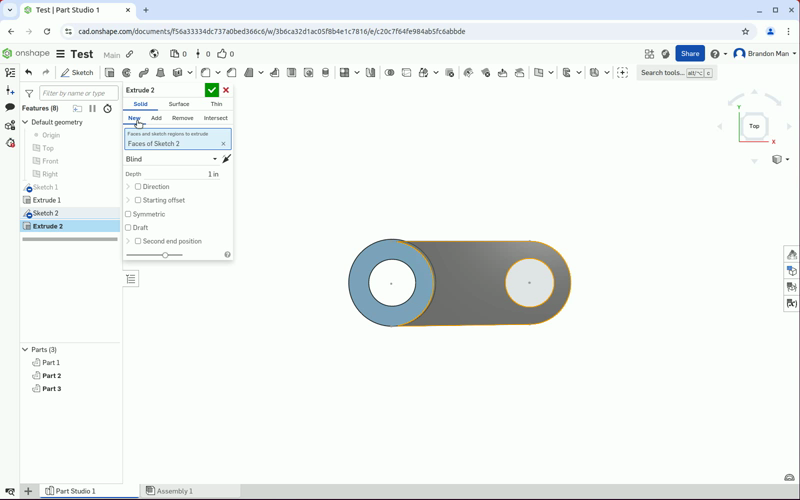
key(tab, 4)
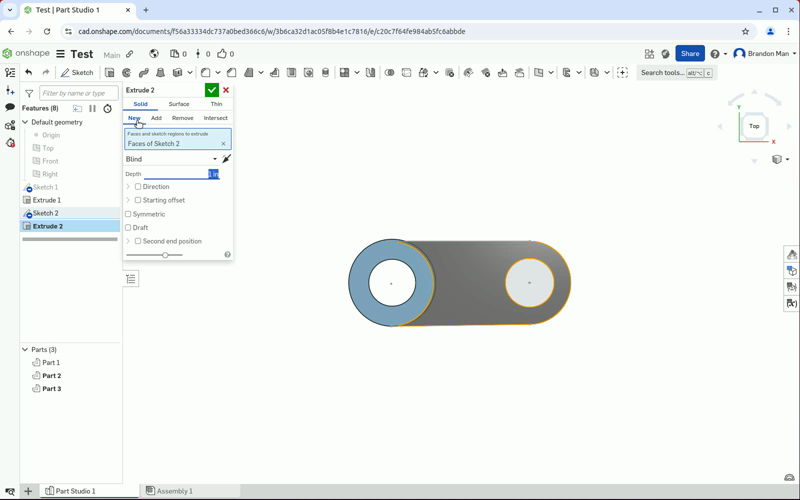
text(7.703)
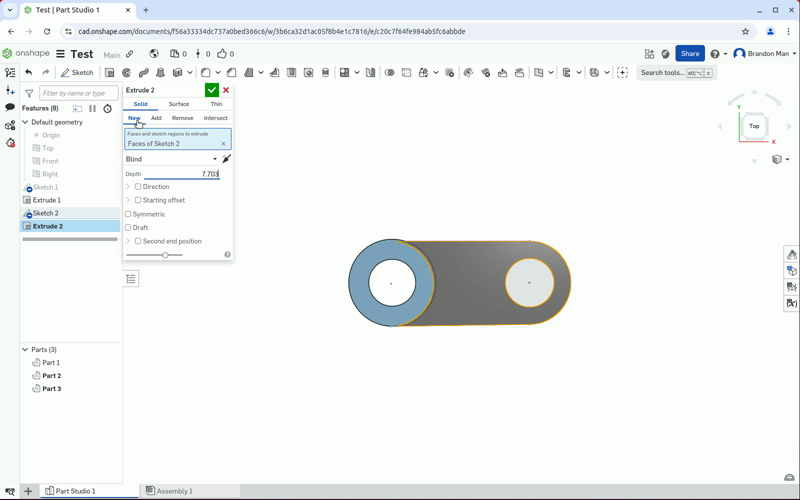
key(enter)
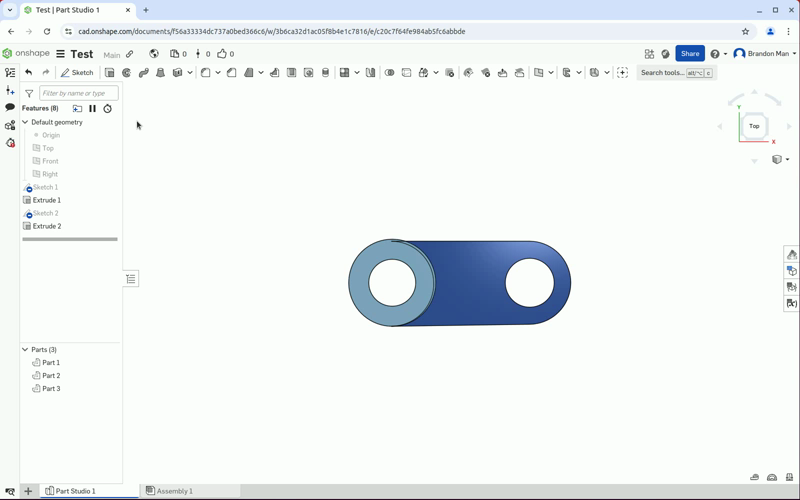
key(shift+h)
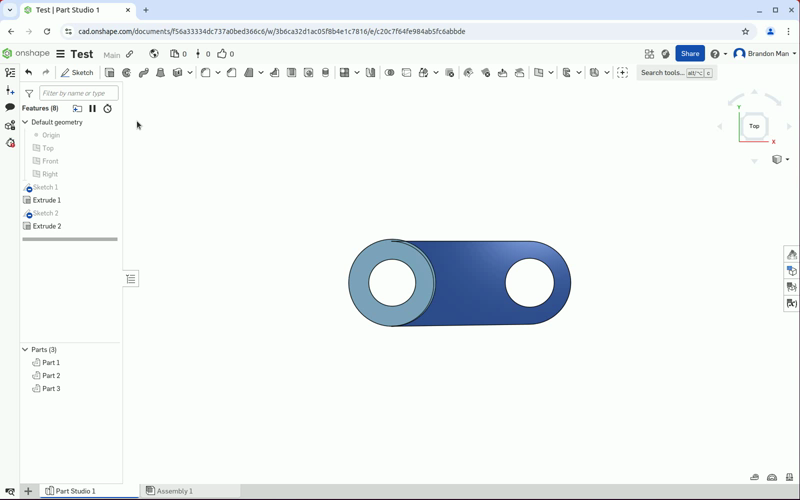
key(shift+h)
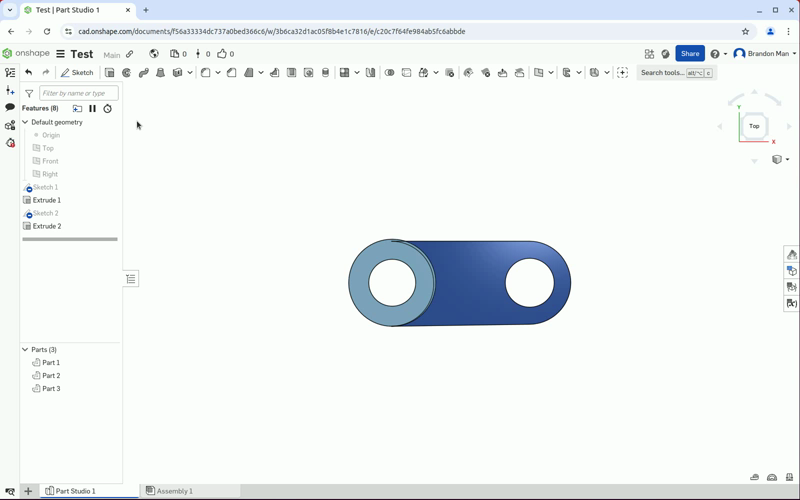
mouse_move(73, 189)
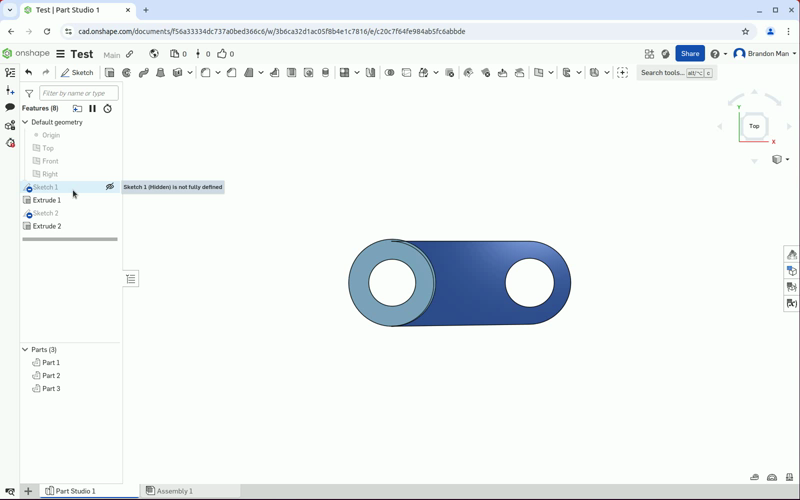
click(73, 189)
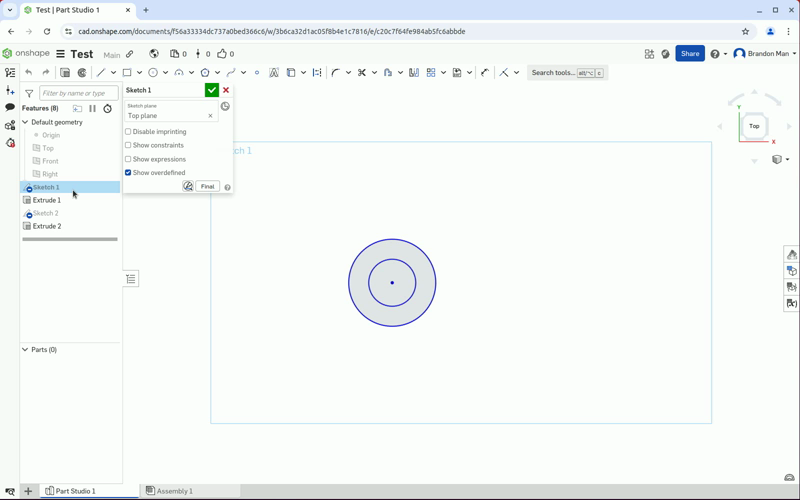
mouse_move(229, 92)
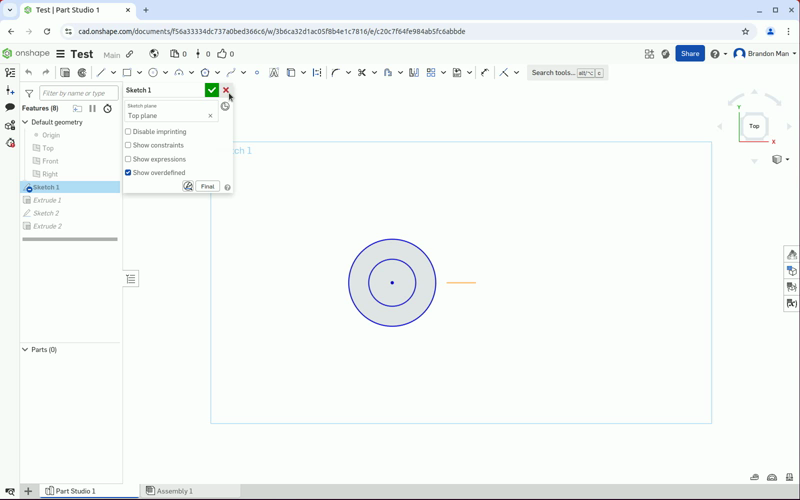
click(229, 92)
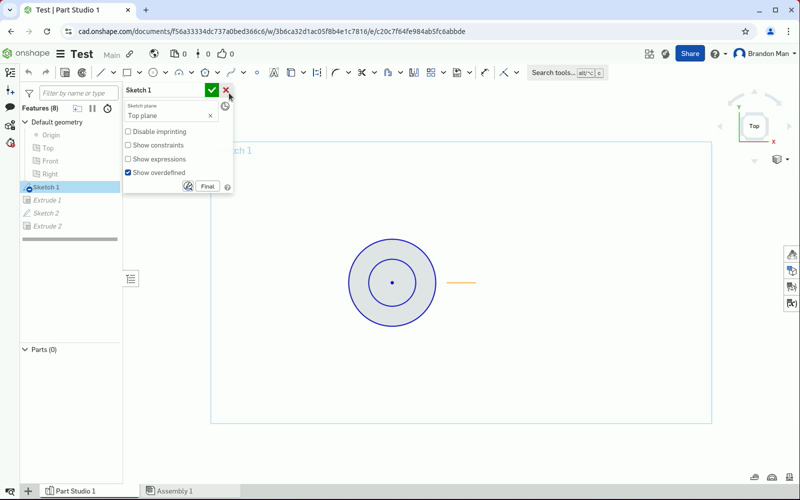
key(shift+s)
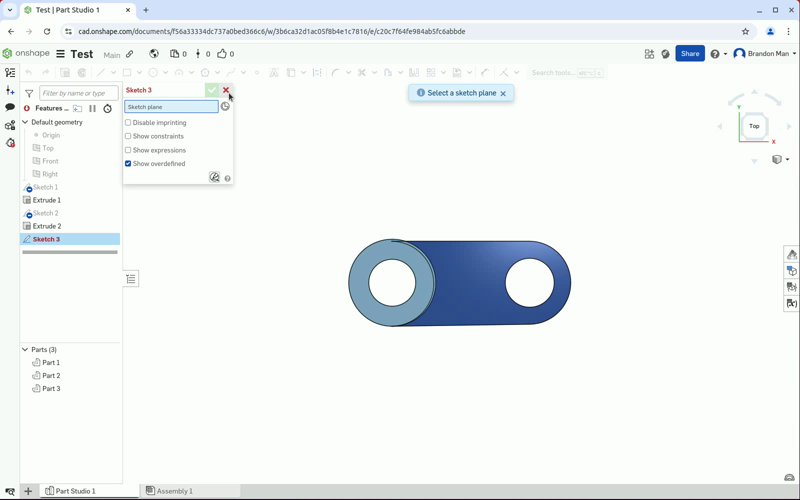
mouse_move(73, 150)
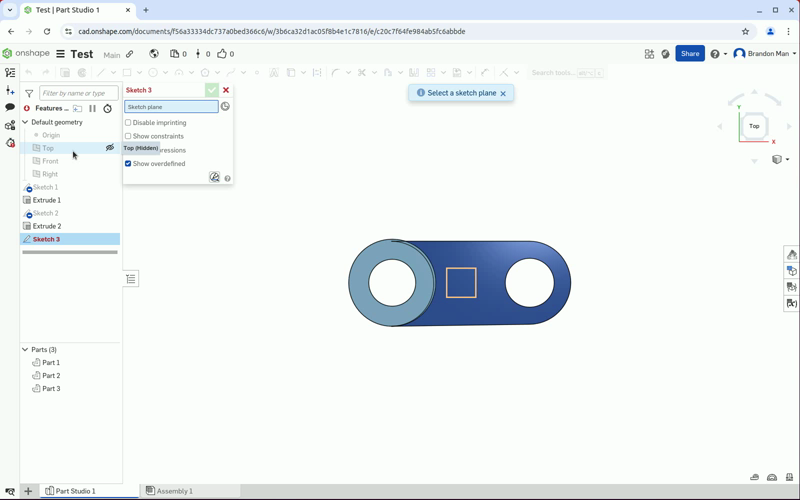
click(73, 150)
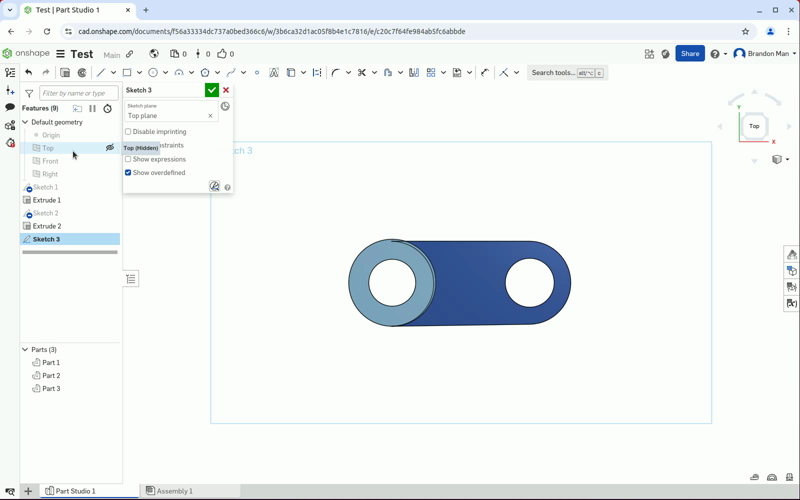
mouse_move(73, 352)
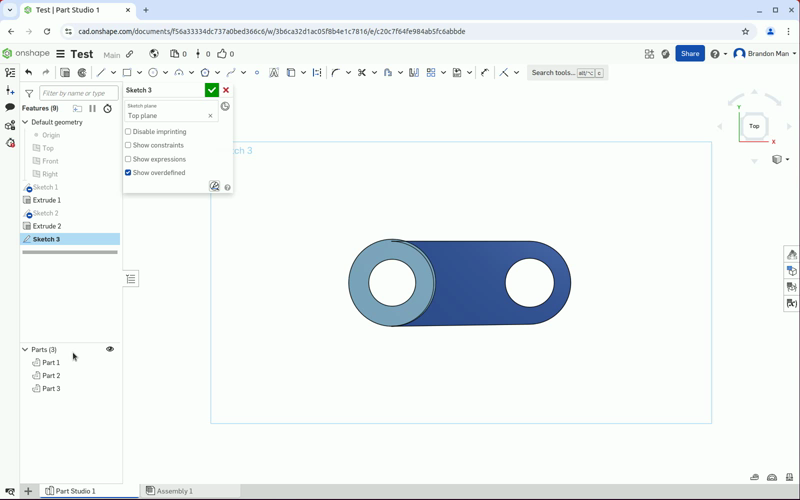
key(y)
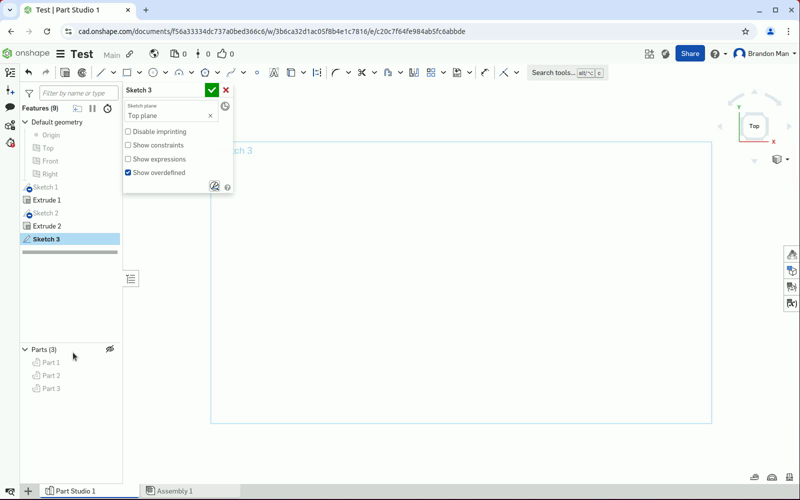
key(c)
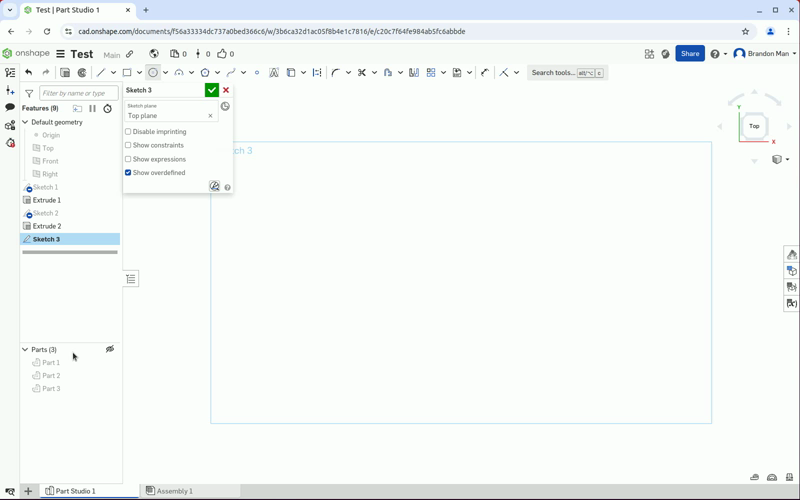
key_down(shift)
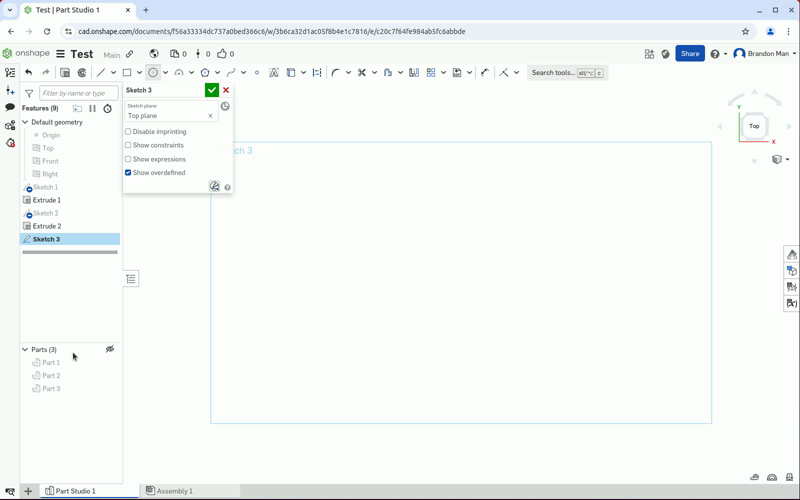
mouse_move(392, 282)
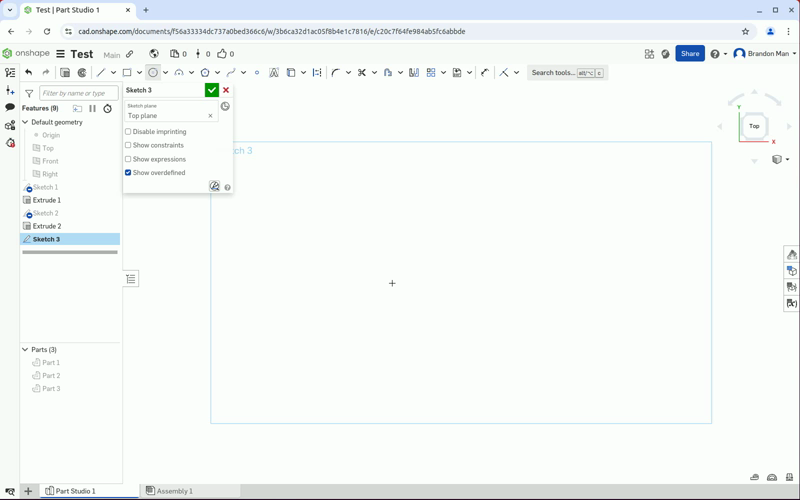
click(392, 282)
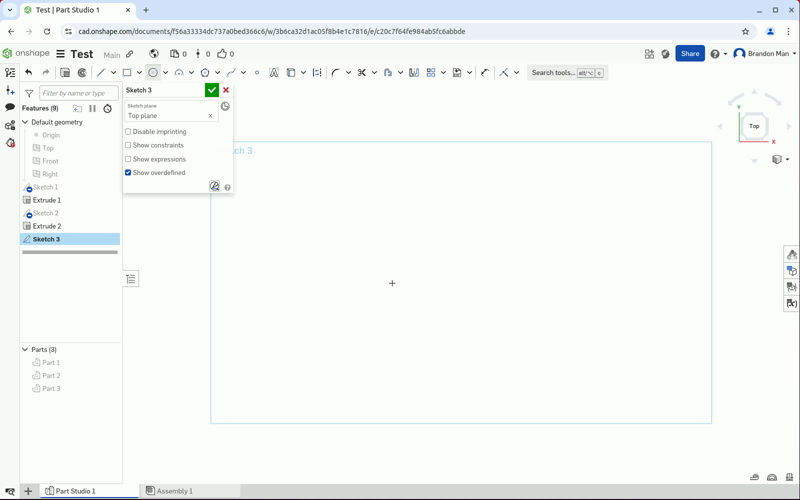
key_up(shift)
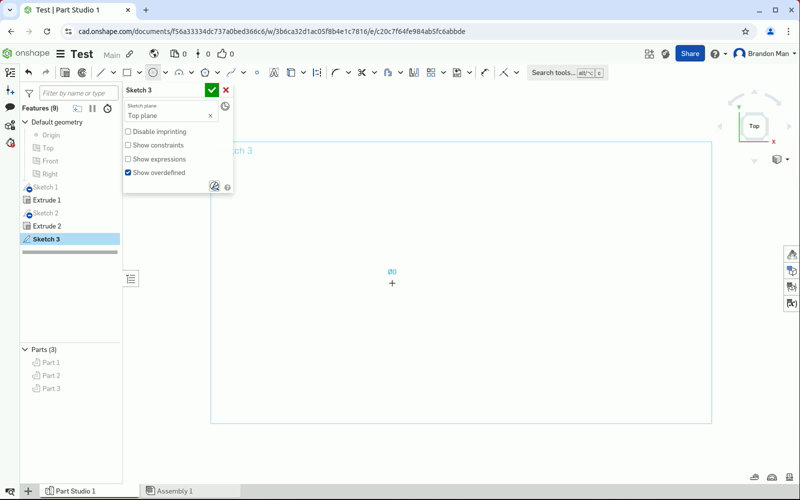
mouse_move(435, 282)
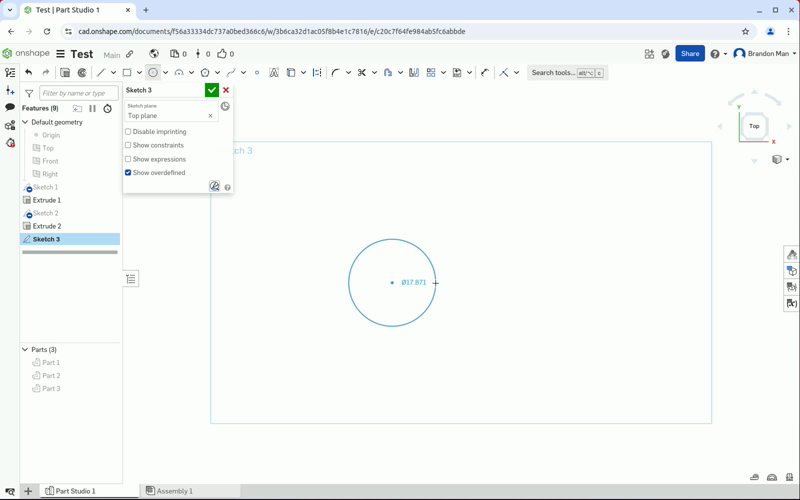
click(435, 282)
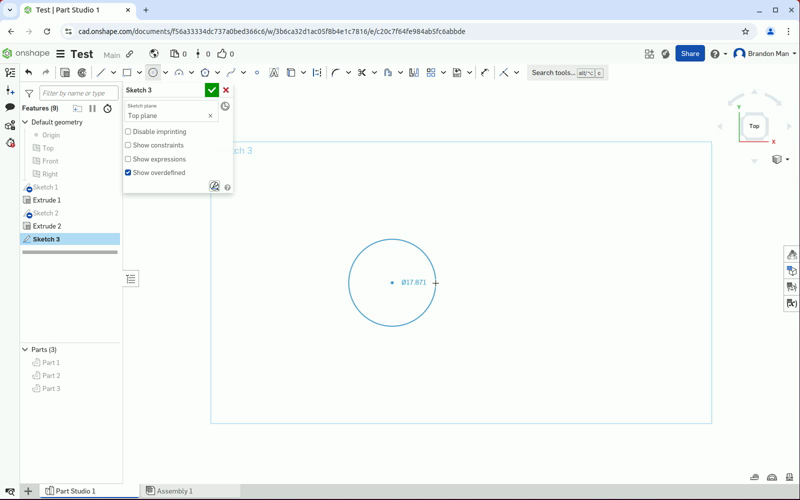
key(esc)
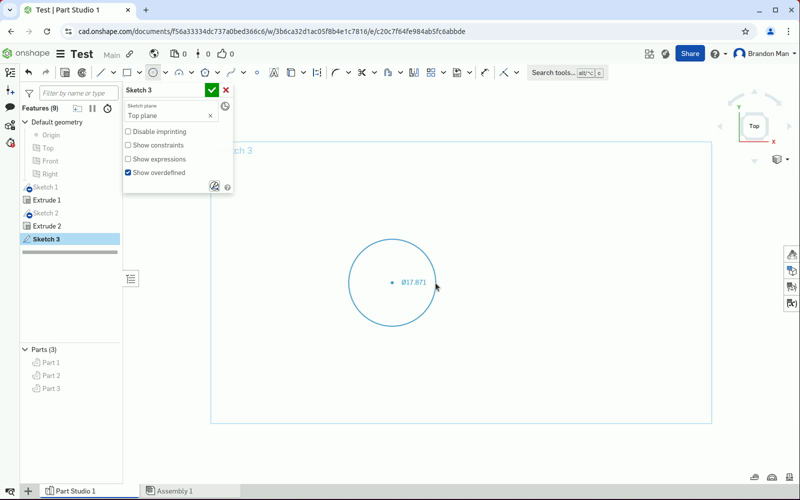
key(c)
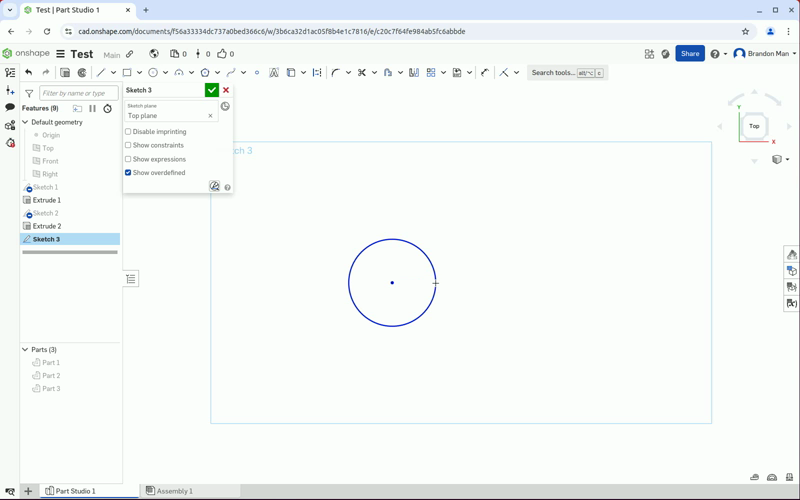
key_down(shift)
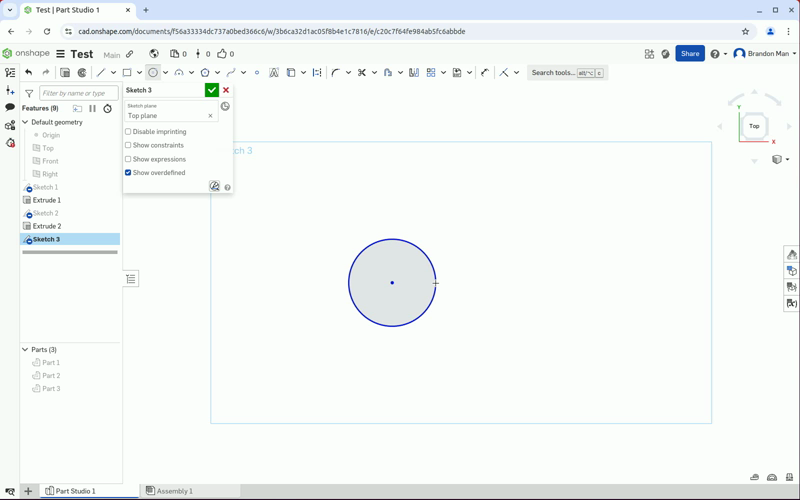
mouse_move(392, 282)
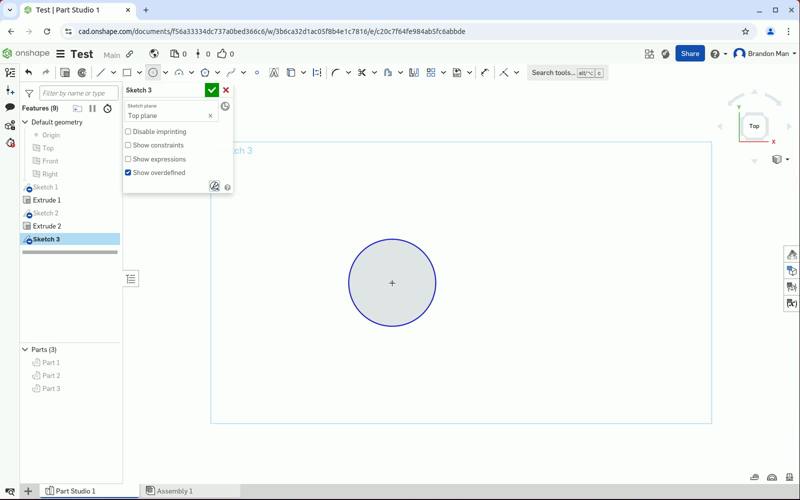
click(392, 282)
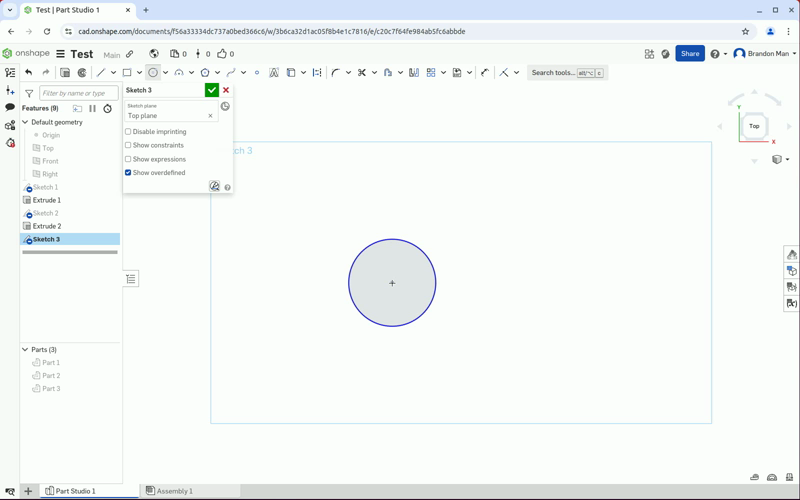
key_up(shift)
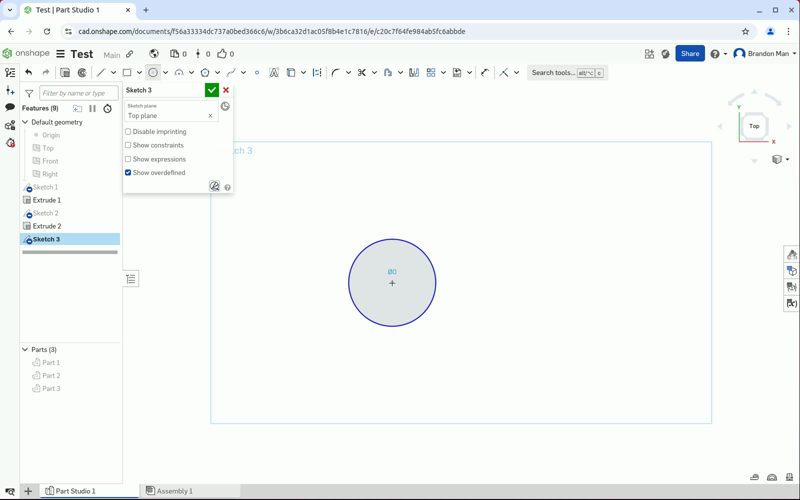
mouse_move(415, 282)
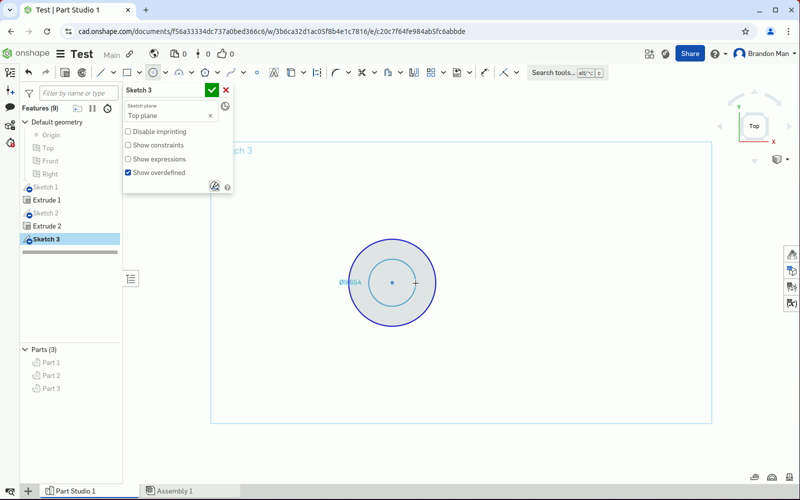
click(415, 282)
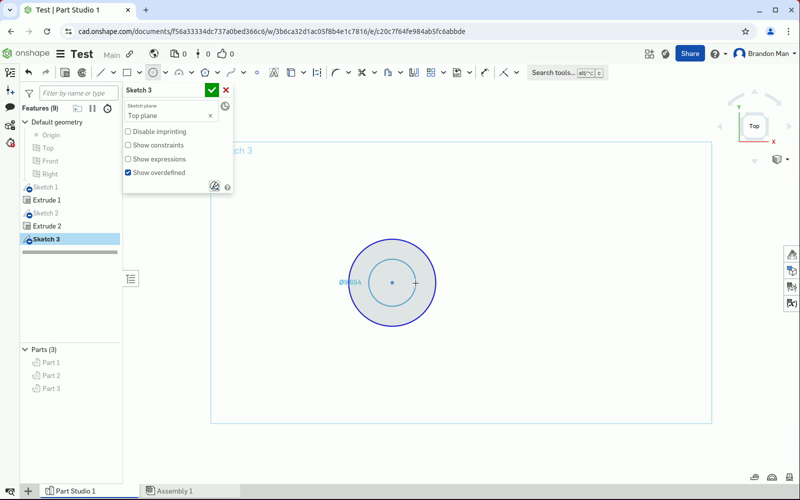
key(esc)
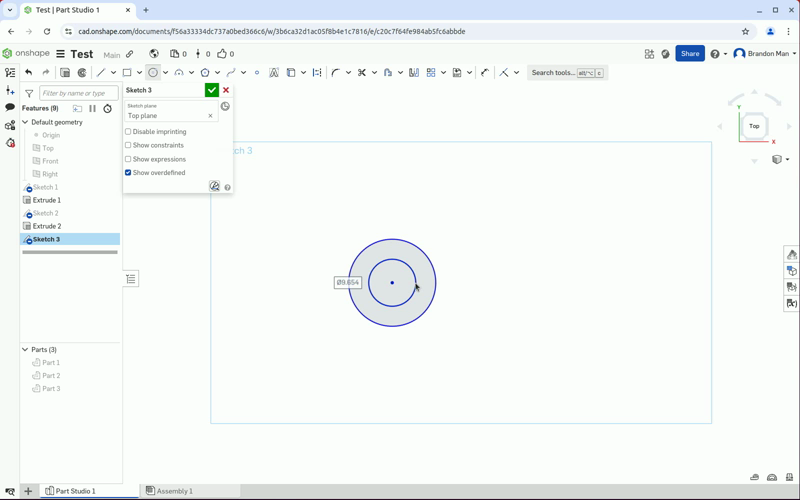
mouse_move(414, 301)
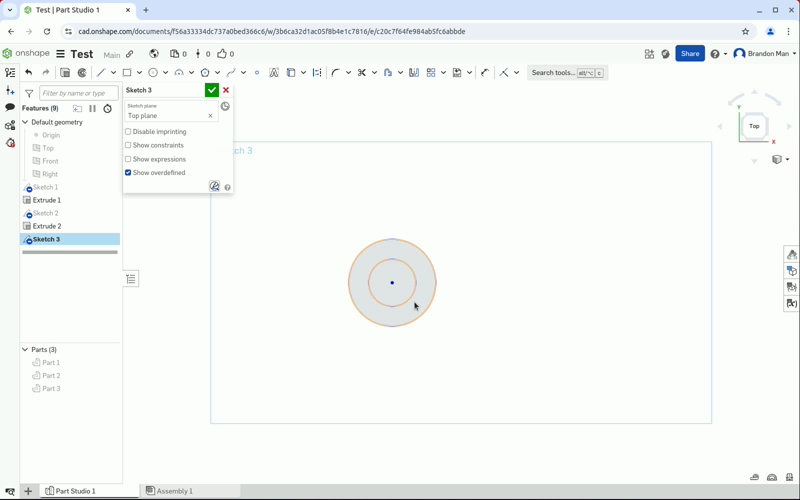
click(414, 301)
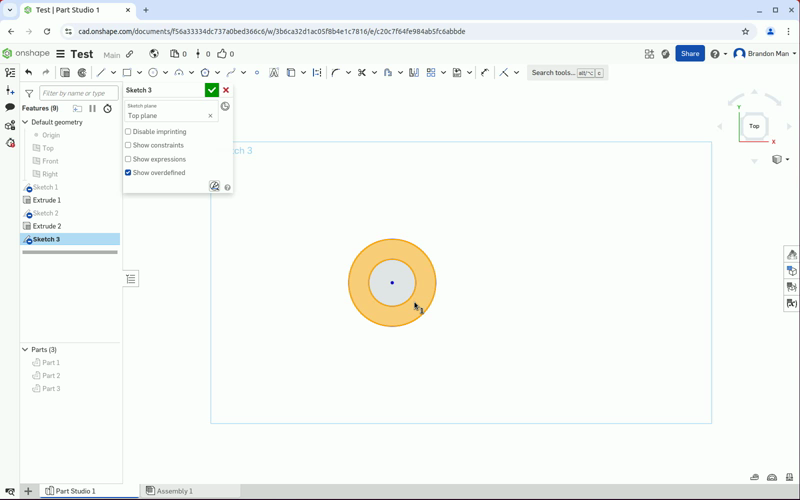
mouse_move(73, 352)
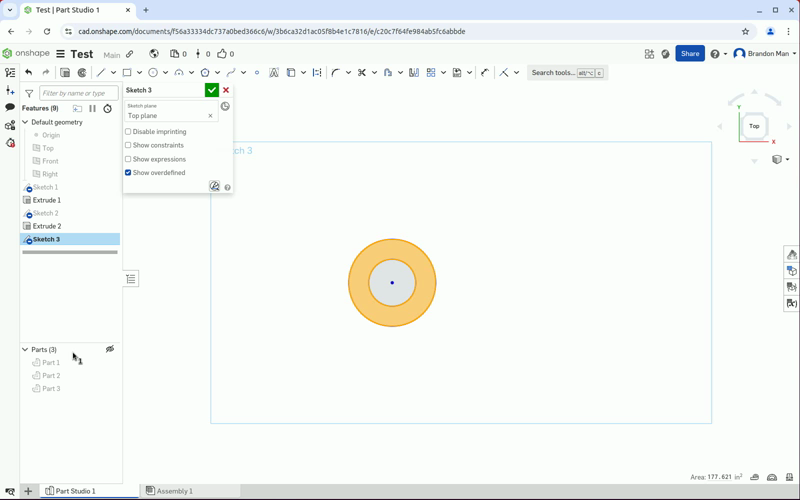
key(shift+y)
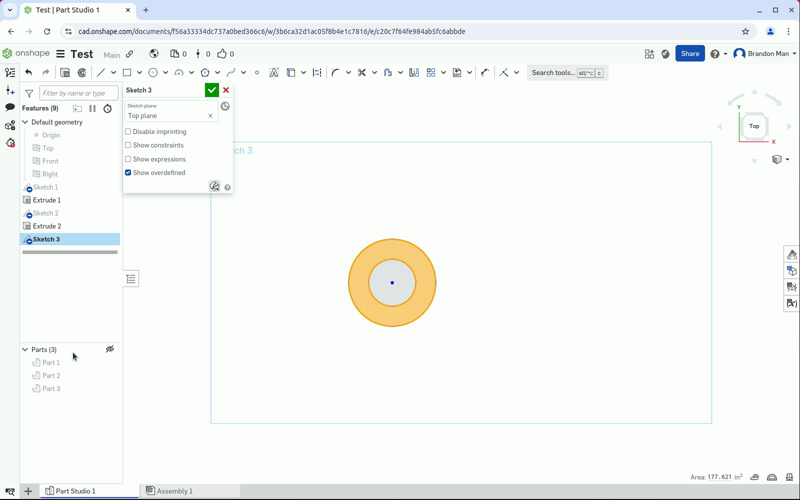
key(shift+e)
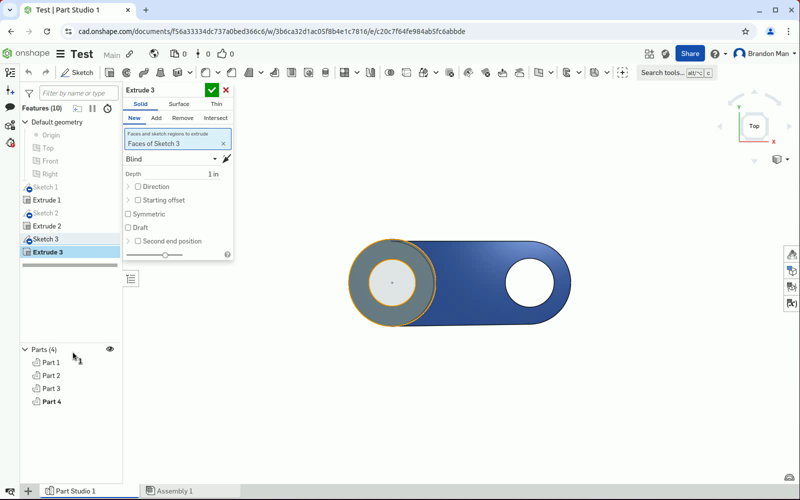
mouse_move(143, 106)
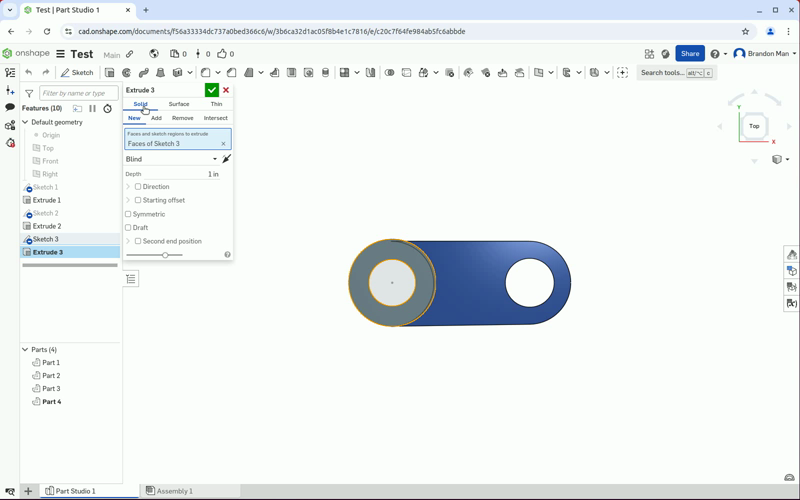
click(143, 106)
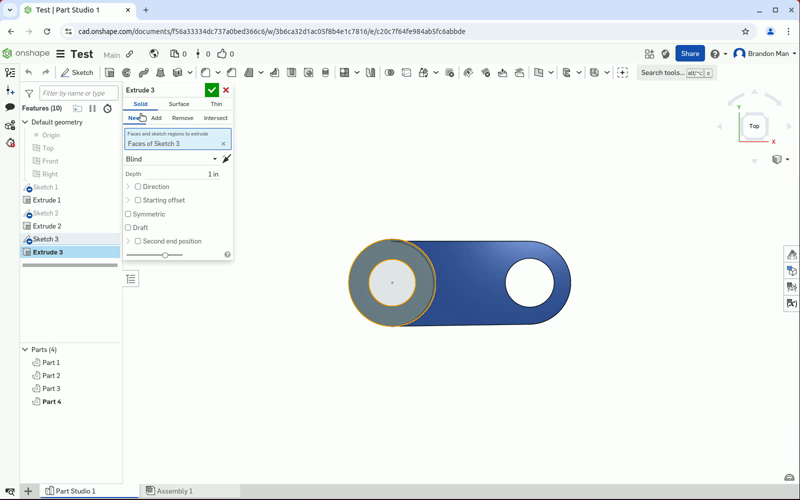
mouse_move(137, 120)
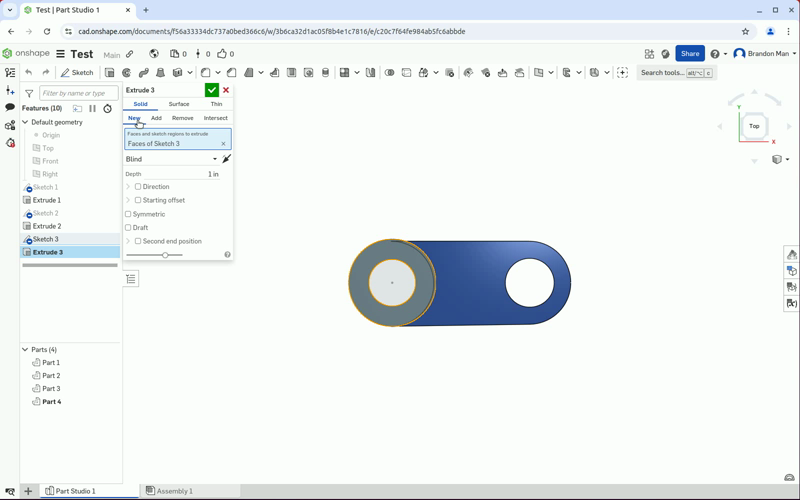
click(137, 120)
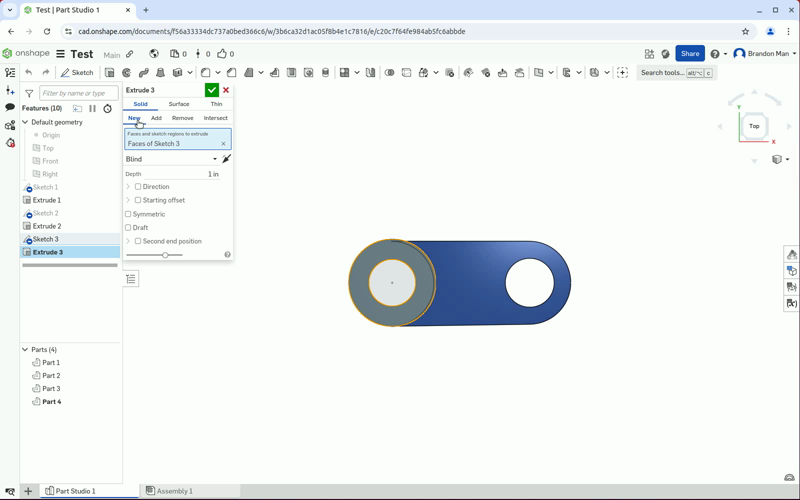
key(tab, 4)
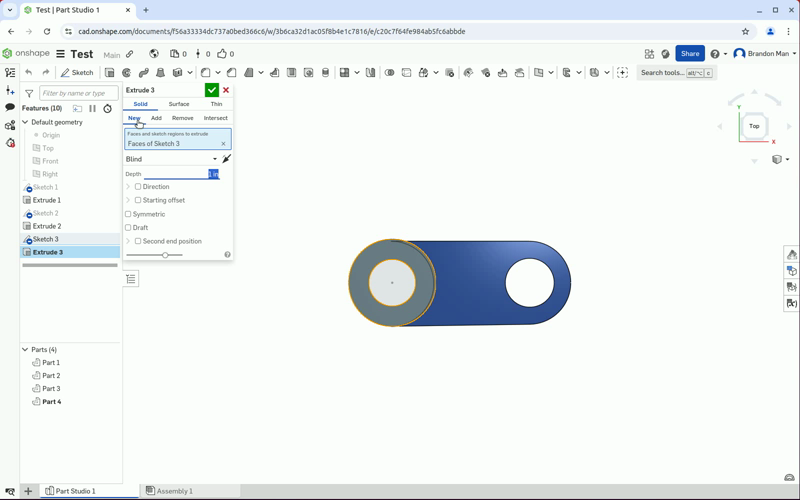
text(15.165)
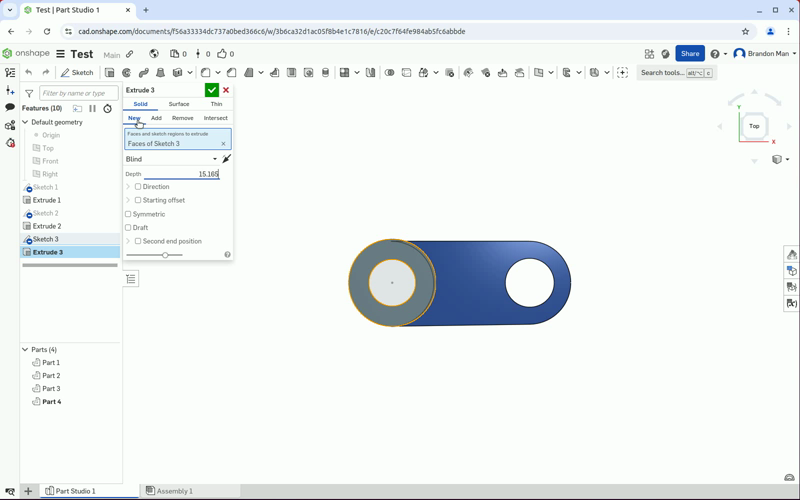
key(enter)
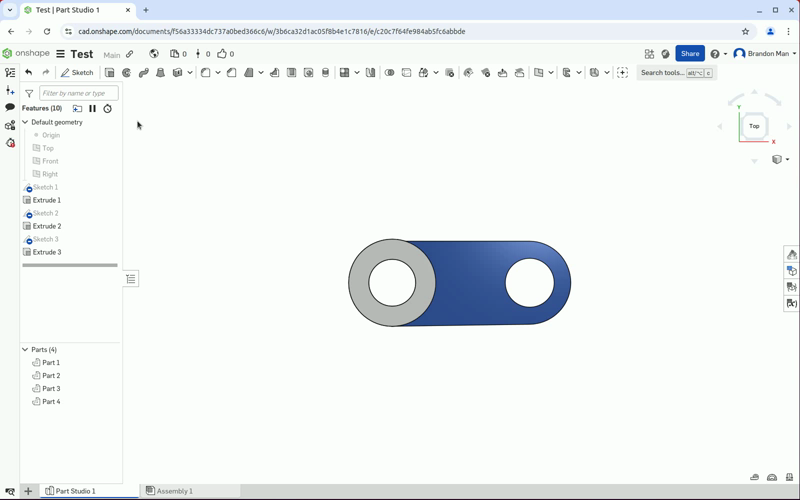
key(shift+h)
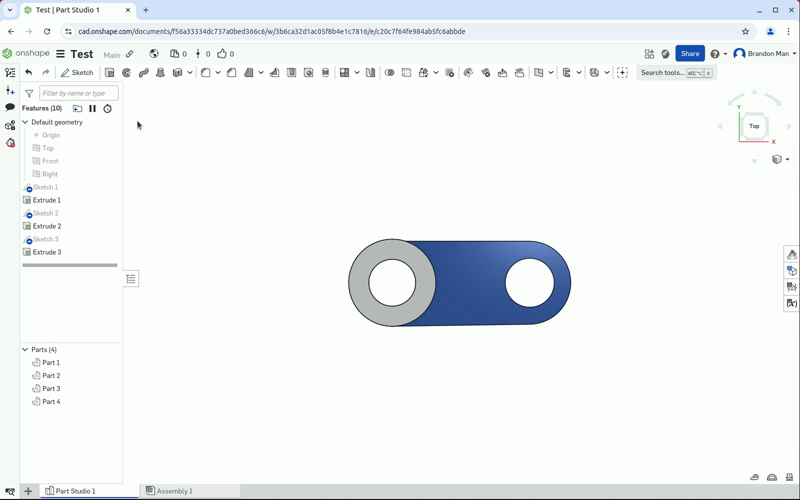
key(shift+h)
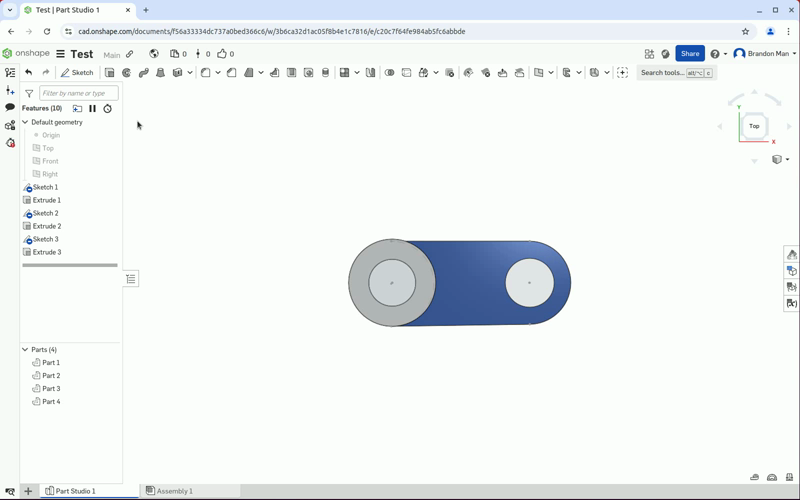
key(shift+7)
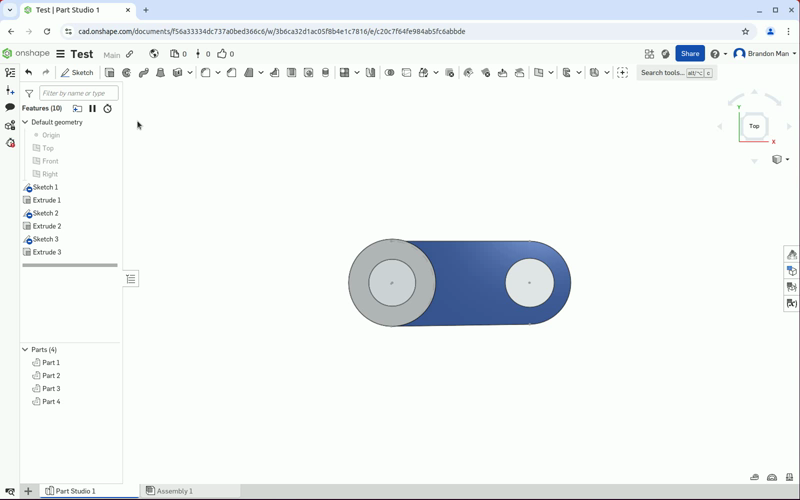
key(up, 3)
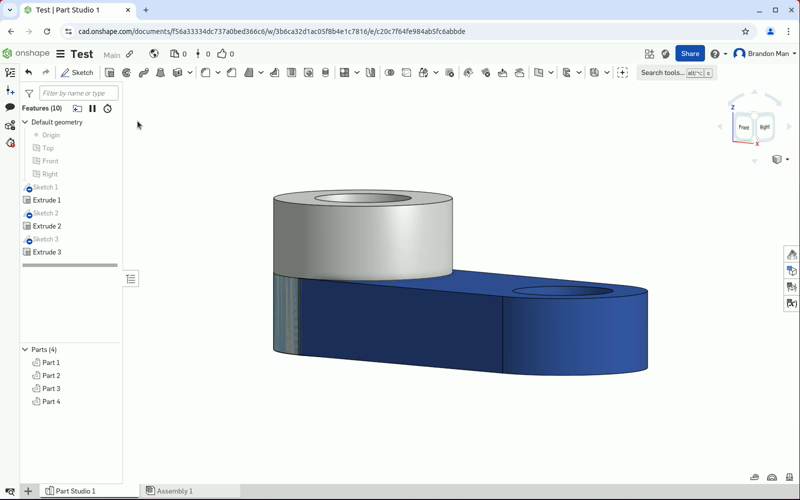
key(left, 3)
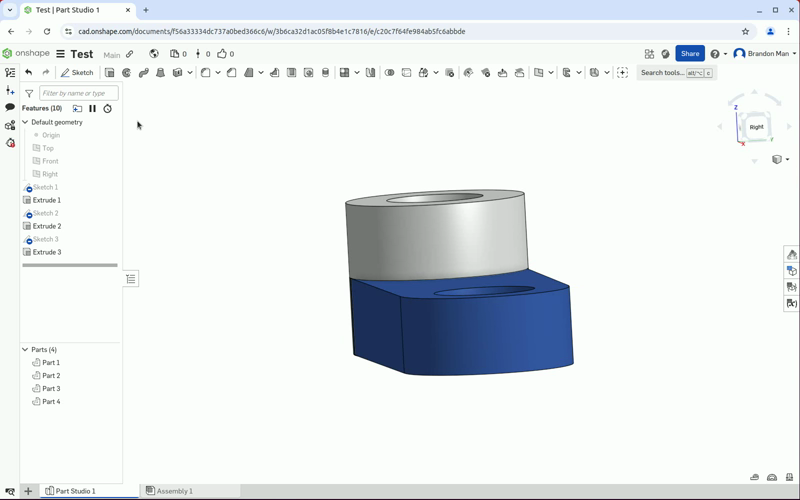
key(right, 3)
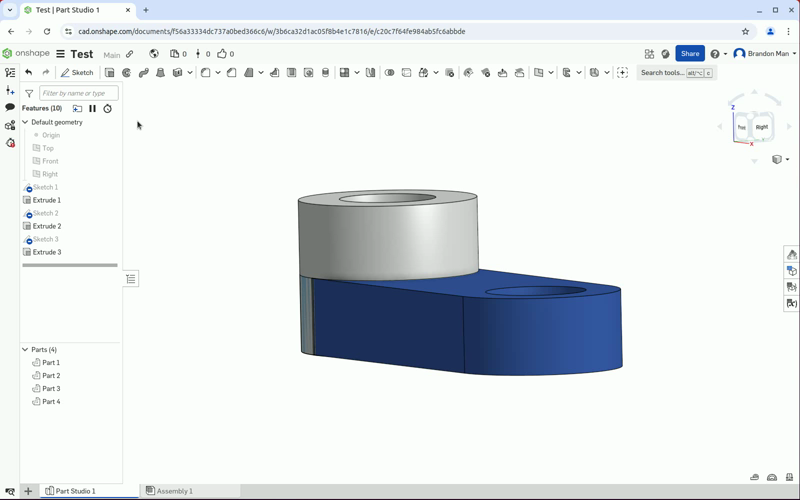
key(down, 3)
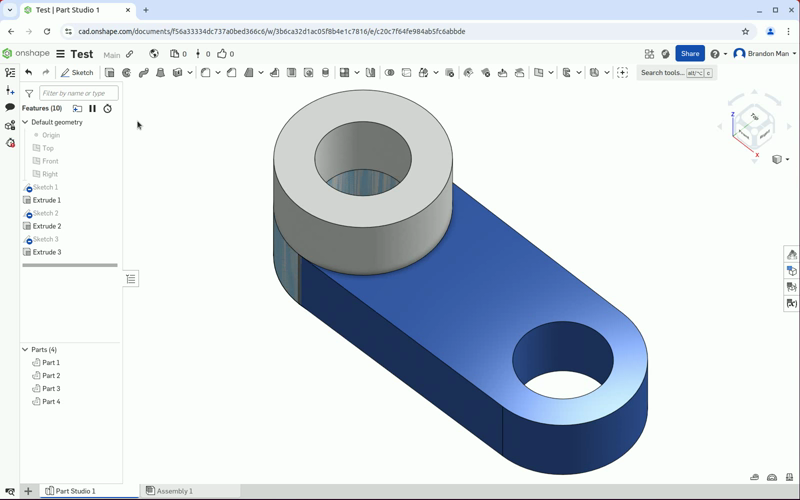
mouse_move(73, 189)
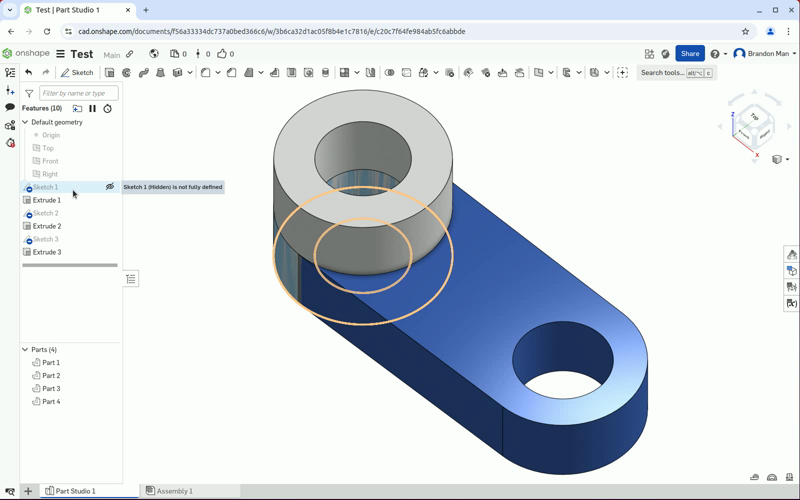
click(73, 189)